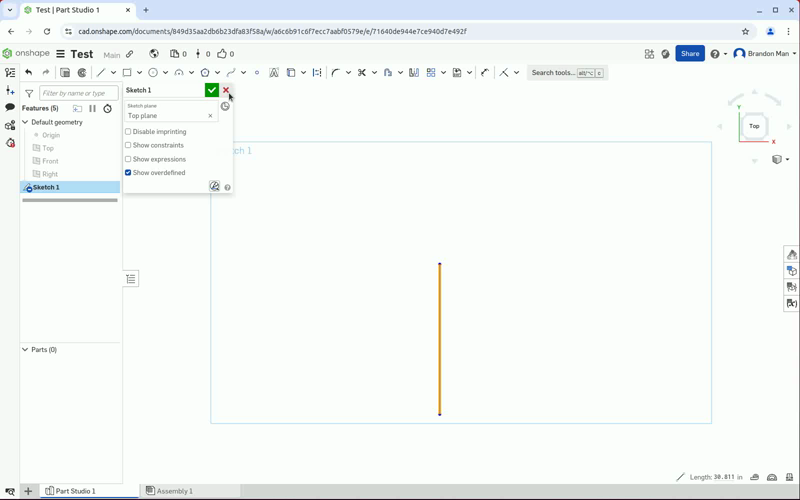
key(shift+h)
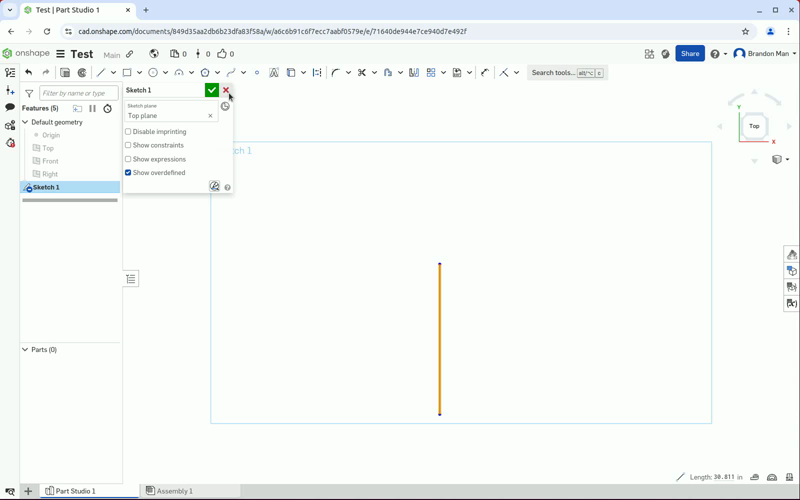
key(shift+s)
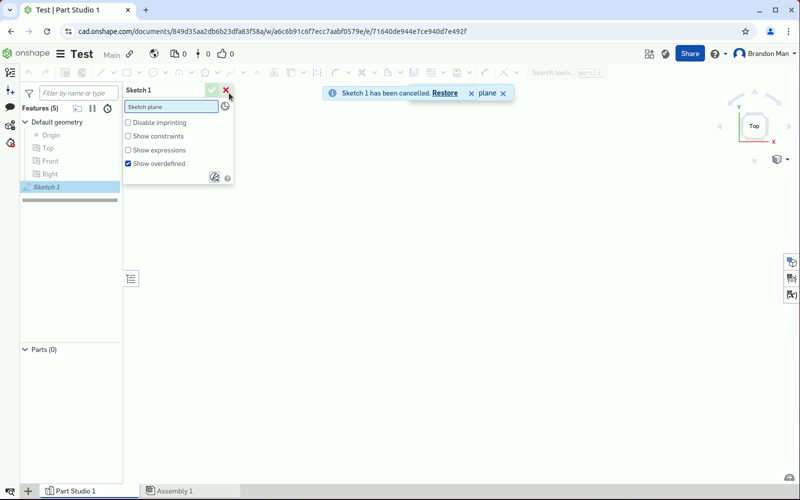
mouse_move(73, 150)
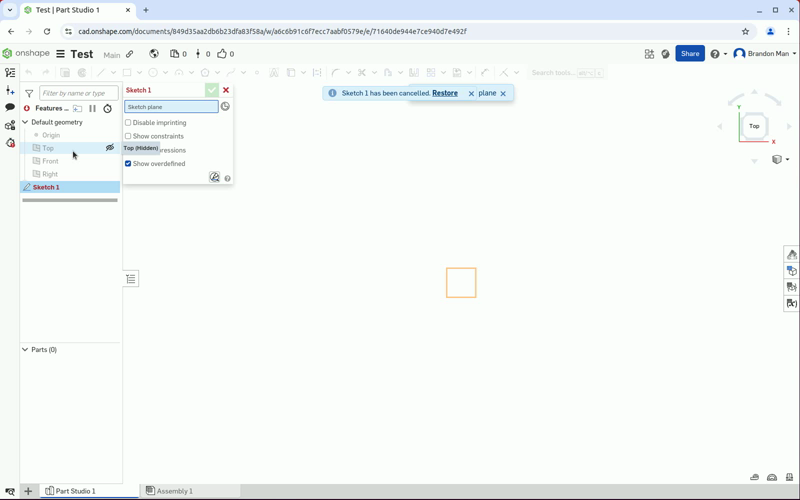
click(73, 150)
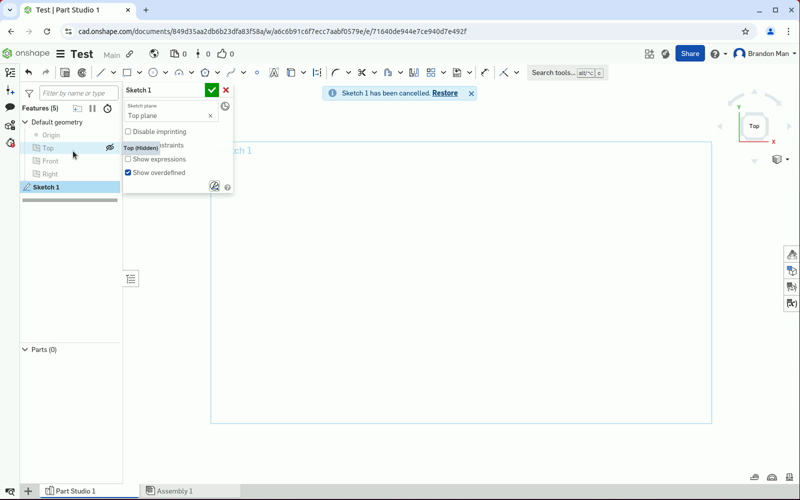
mouse_move(73, 352)
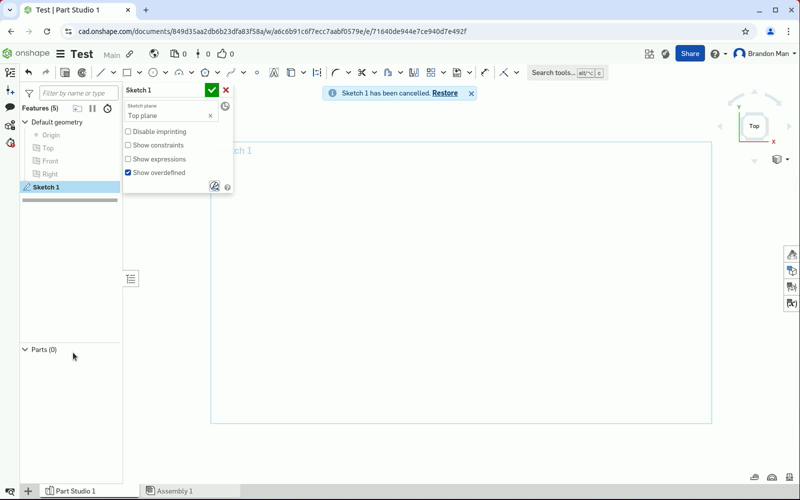
key(y)
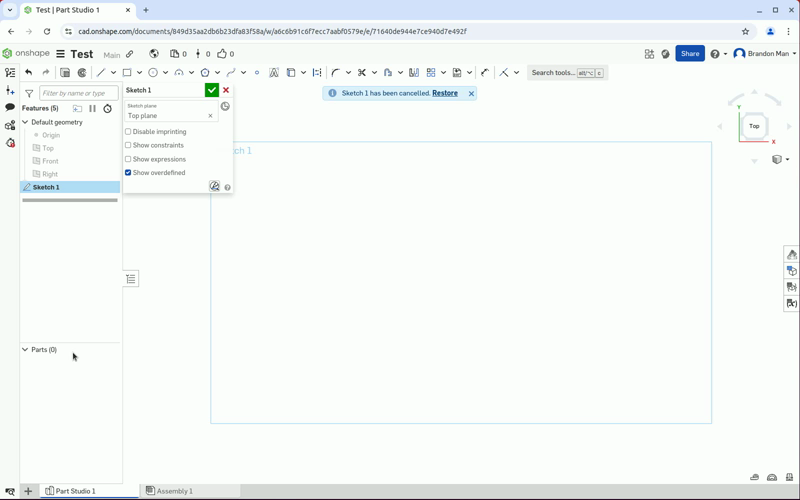
key(l)
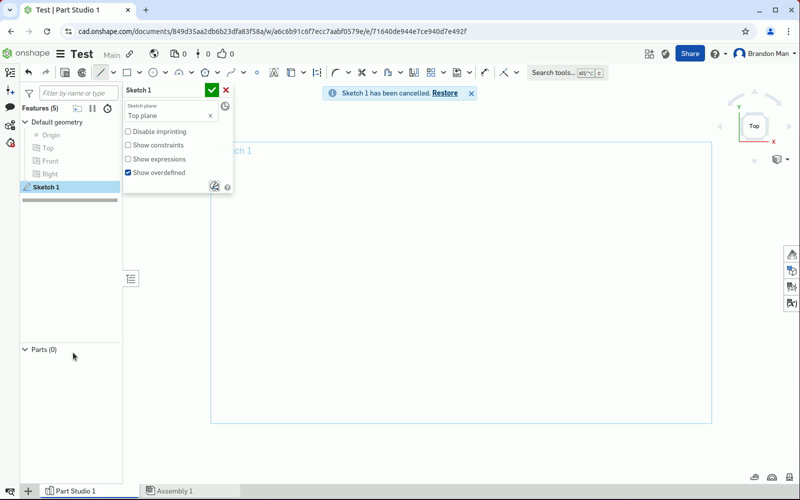
key_down(shift)
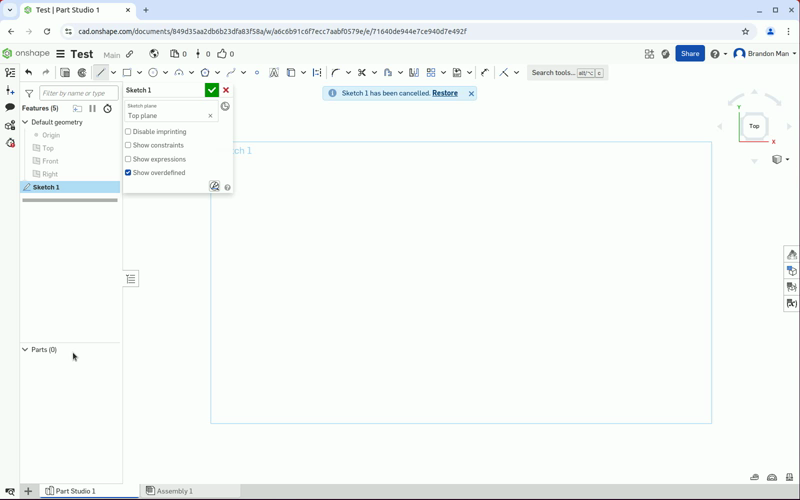
mouse_move(348, 282)
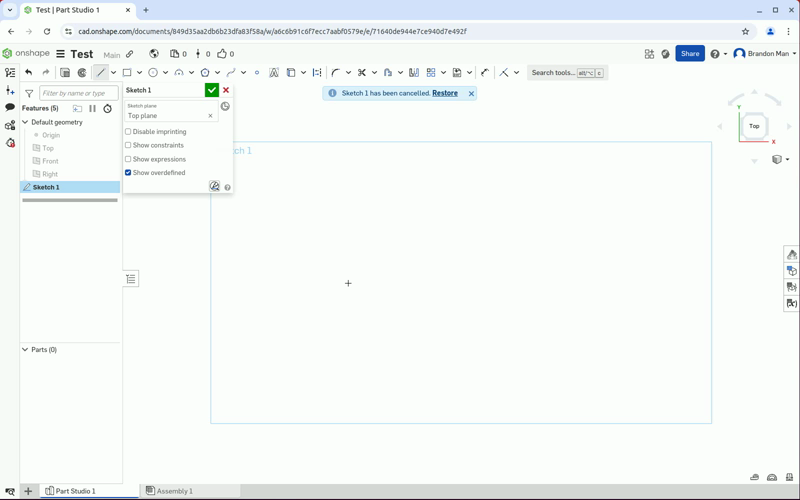
click(348, 282)
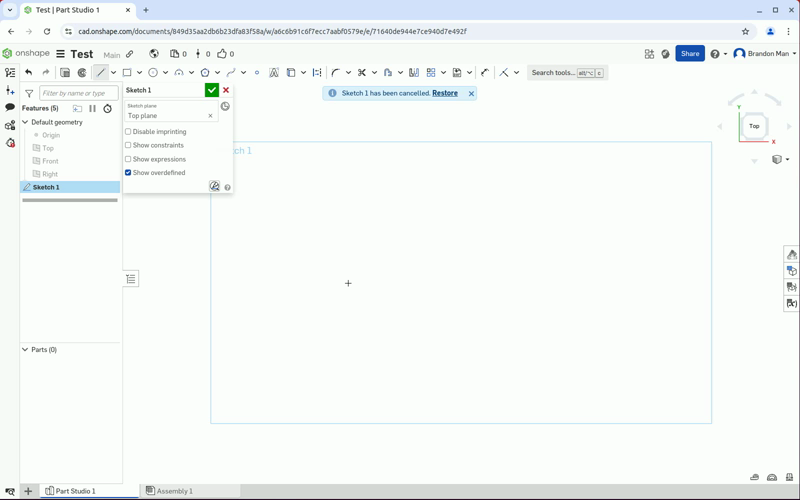
key_up(shift)
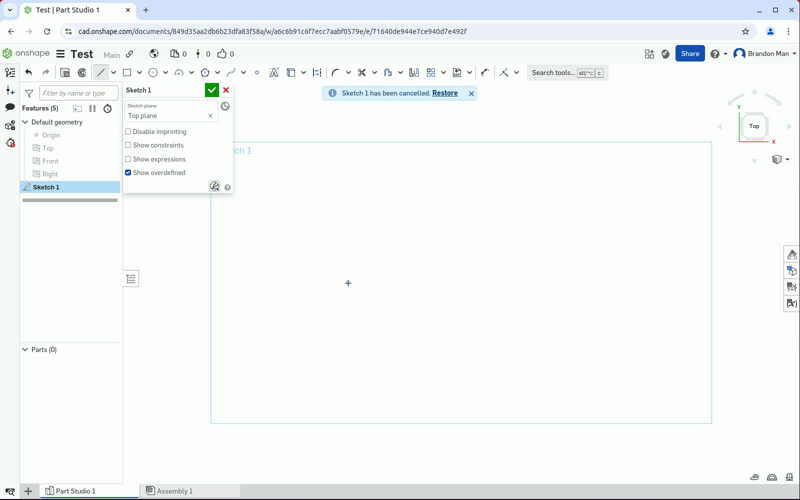
key_down(shift)
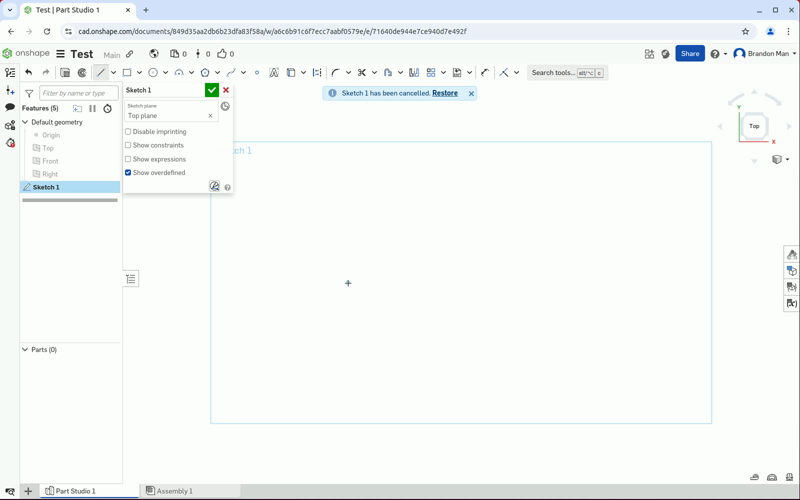
mouse_move(460, 282)
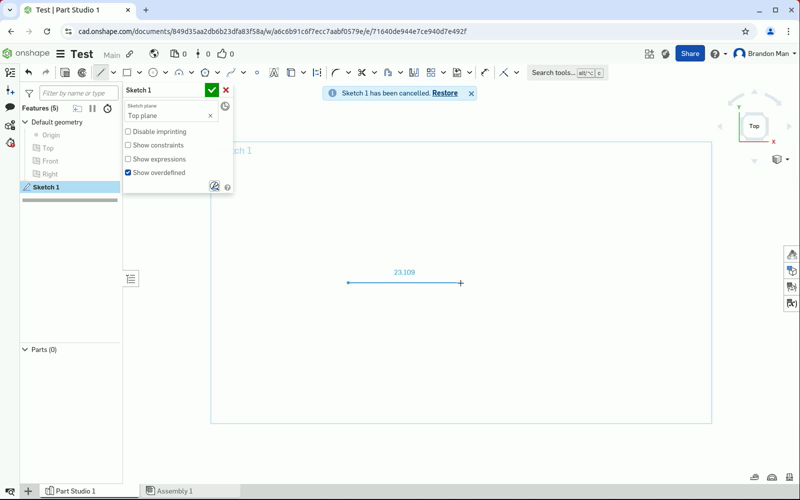
click(460, 282)
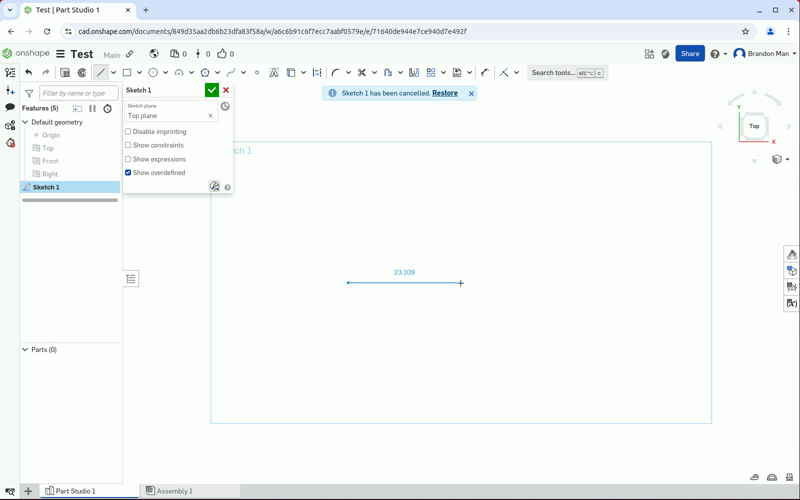
key_up(shift)
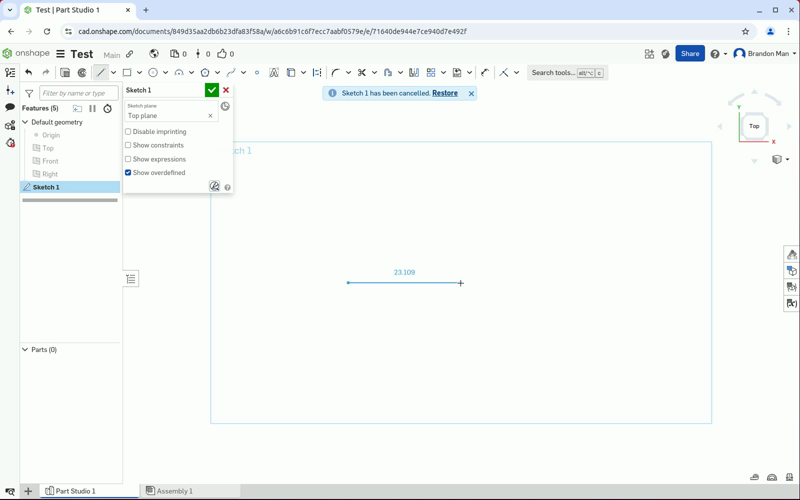
key_down(shift)
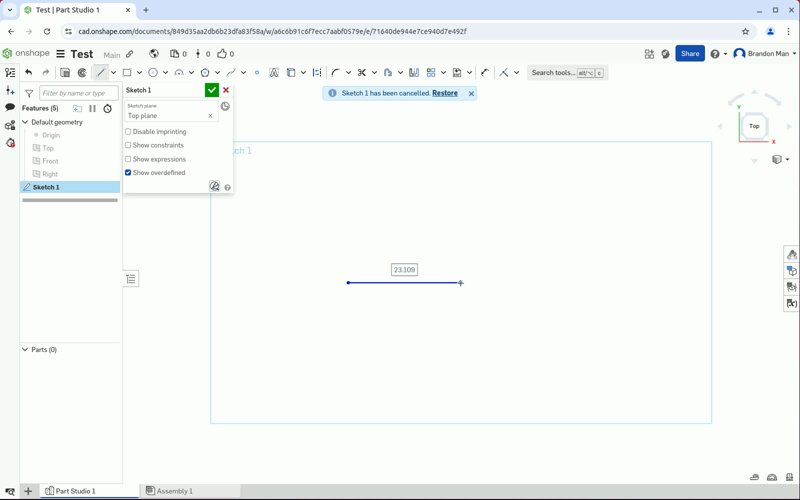
mouse_move(460, 196)
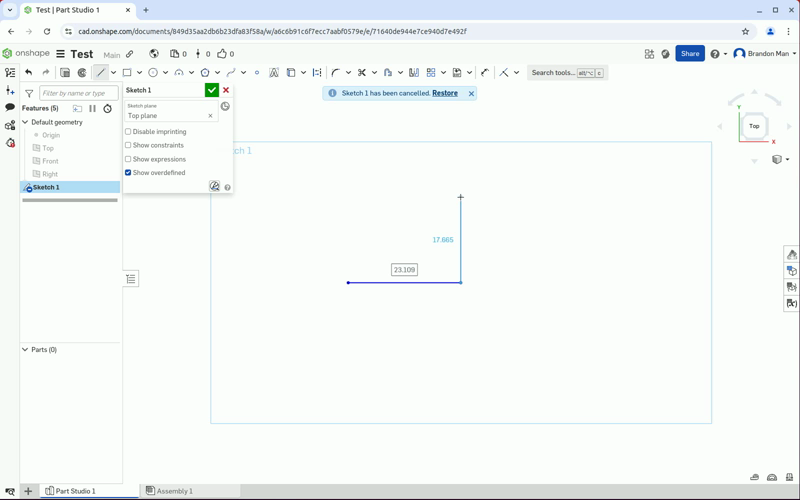
click(460, 196)
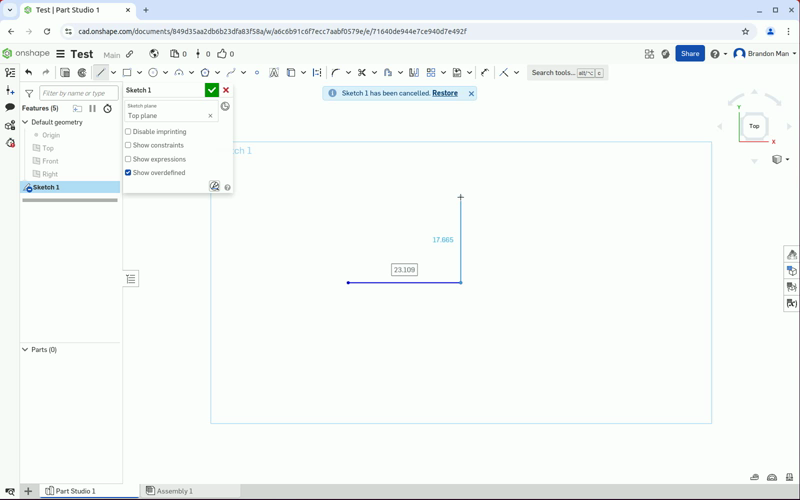
key_up(shift)
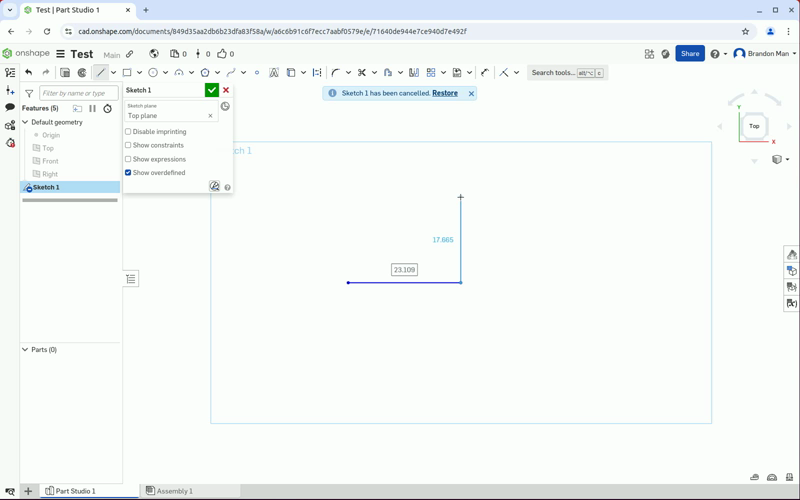
key_down(shift)
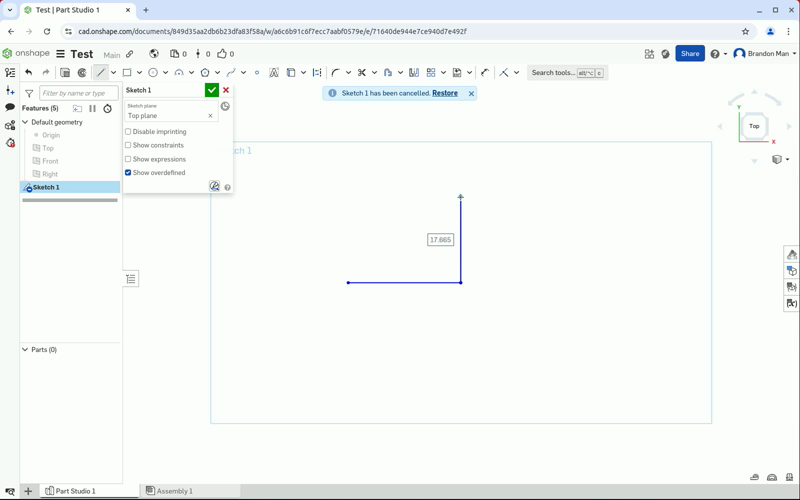
mouse_move(348, 196)
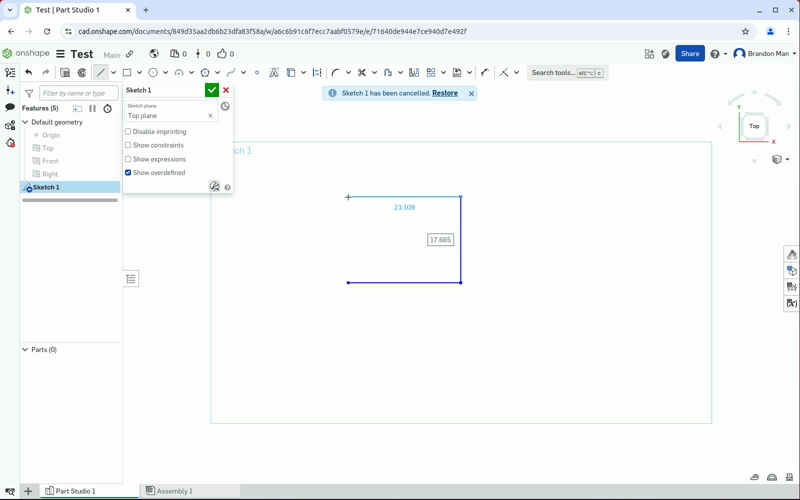
click(348, 196)
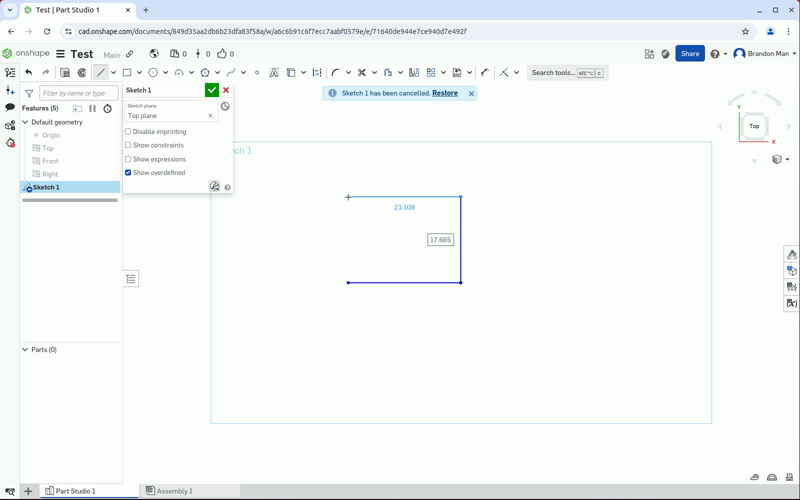
key_up(shift)
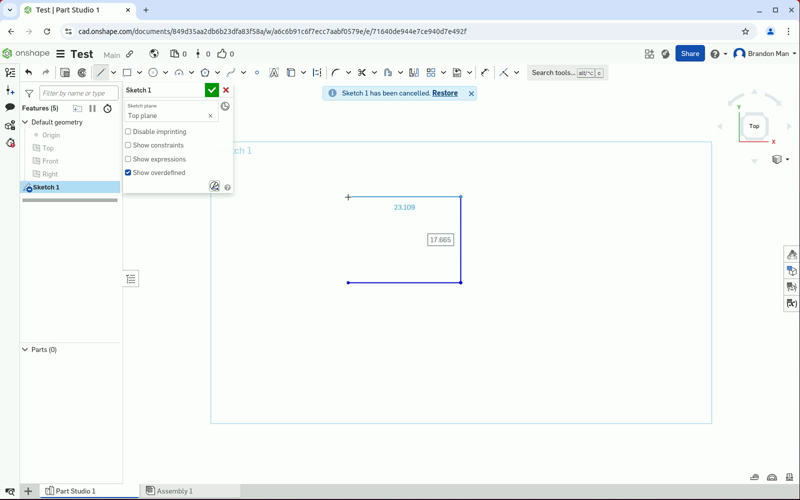
key_down(shift)
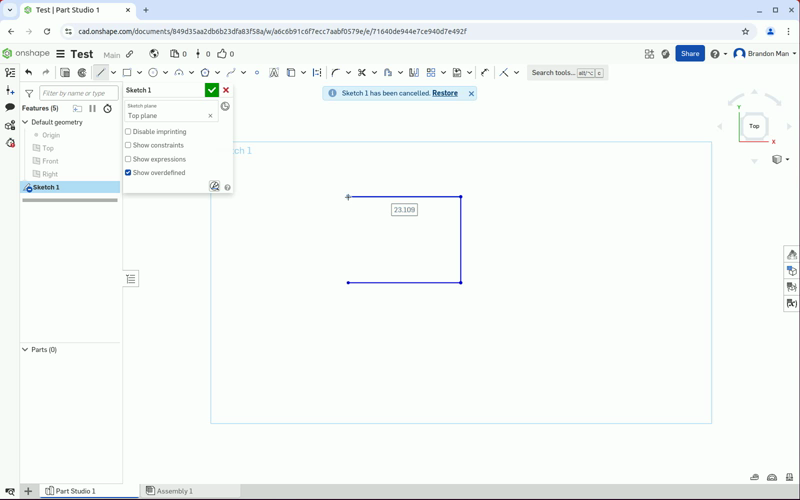
mouse_move(348, 282)
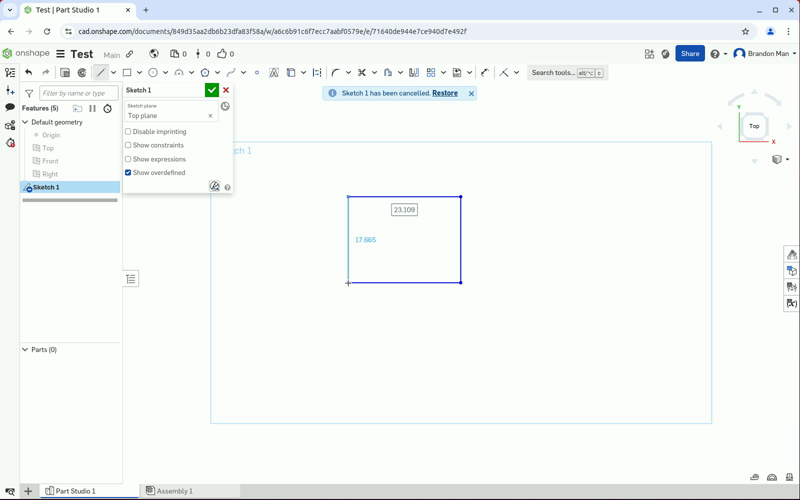
key_up(shift)
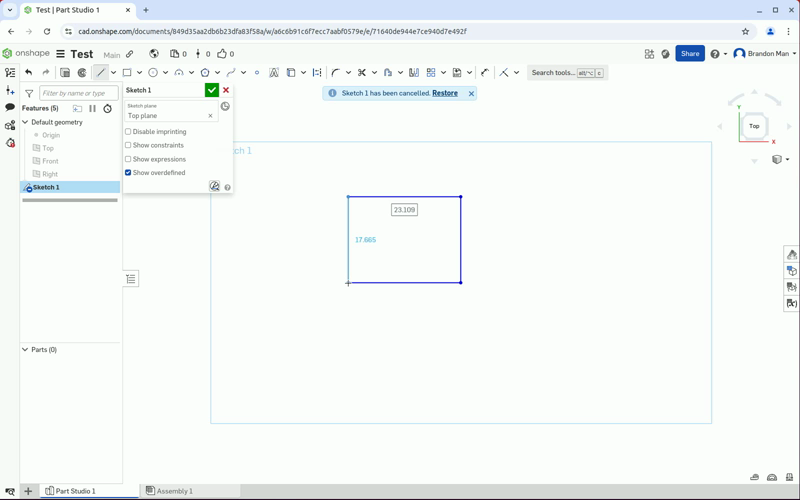
click(348, 282)
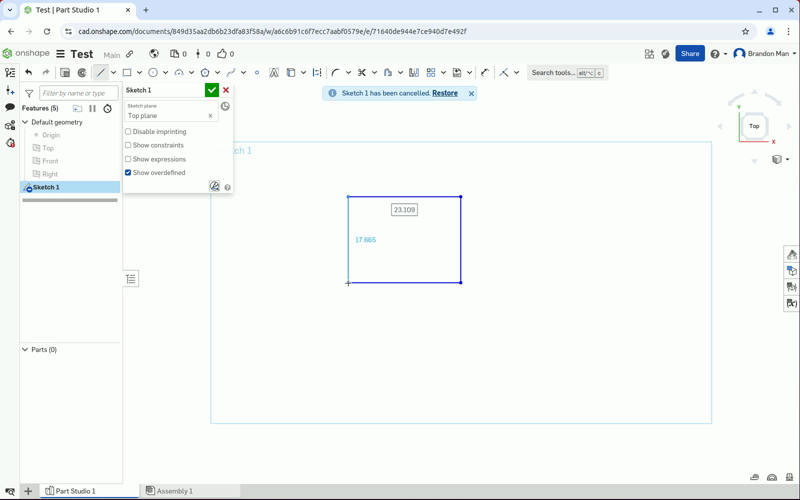
key(esc)
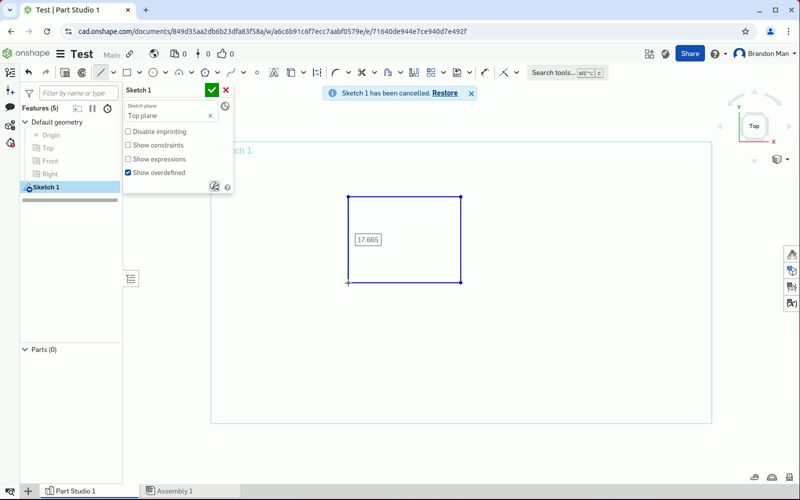
key(l)
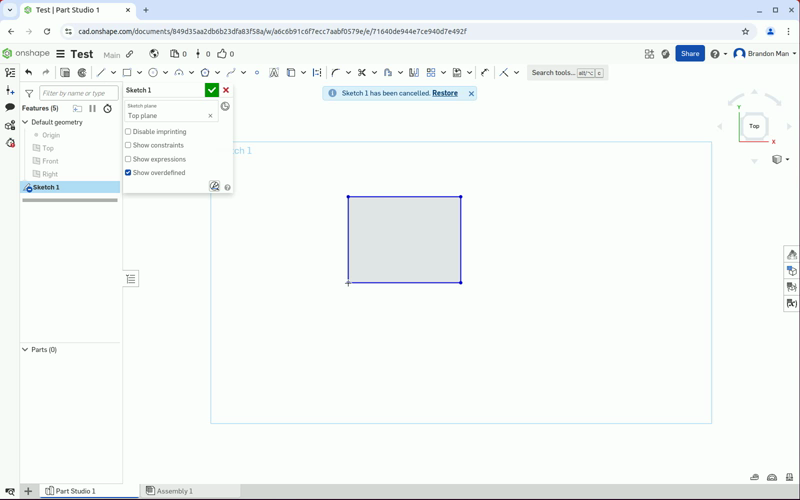
key_down(shift)
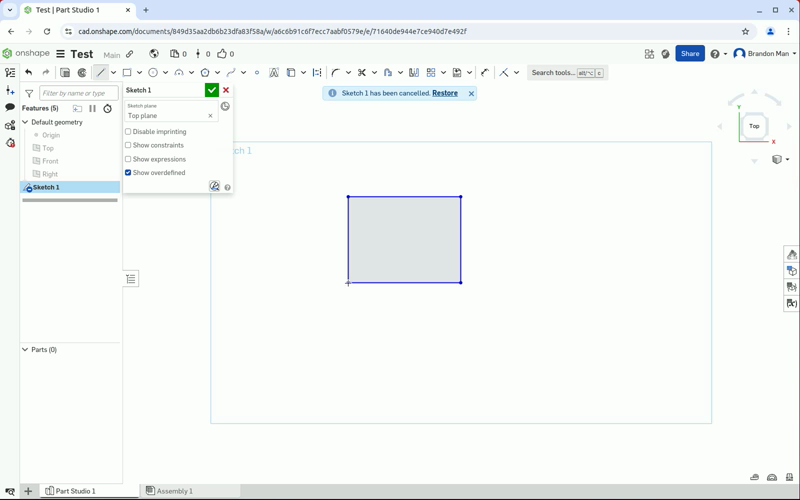
mouse_move(370, 256)
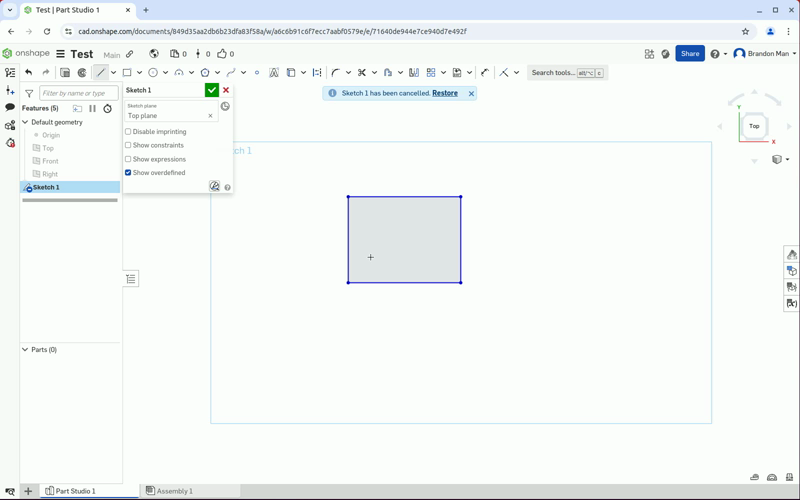
click(370, 256)
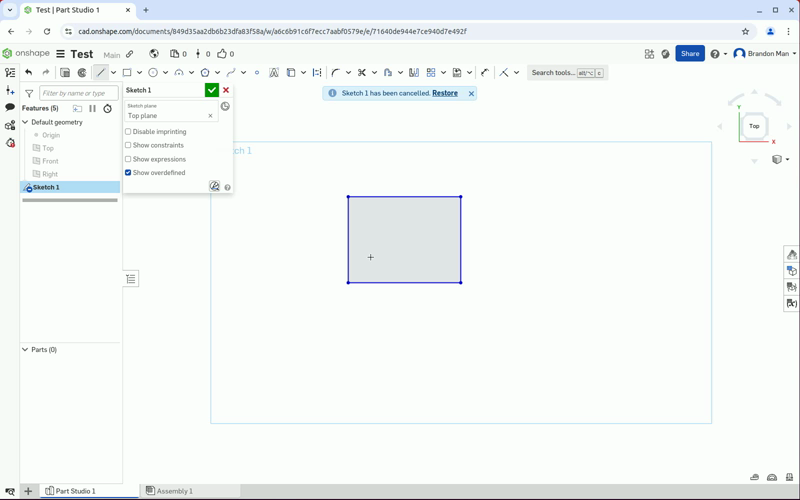
key_up(shift)
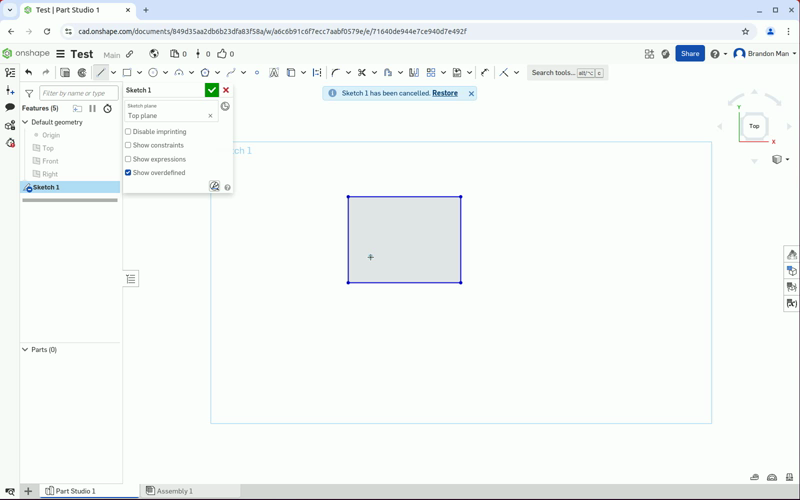
key_down(shift)
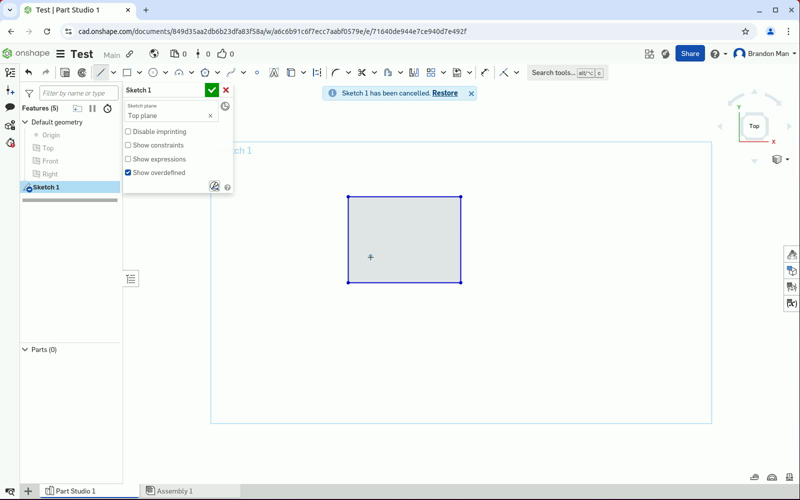
mouse_move(432, 256)
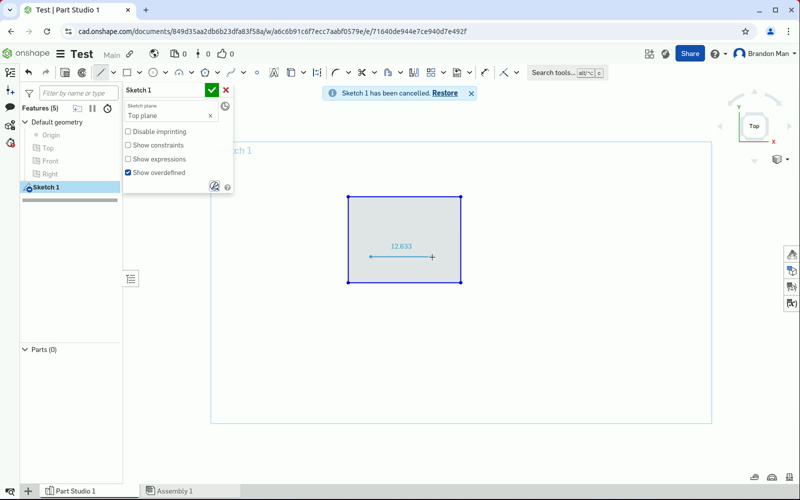
click(432, 256)
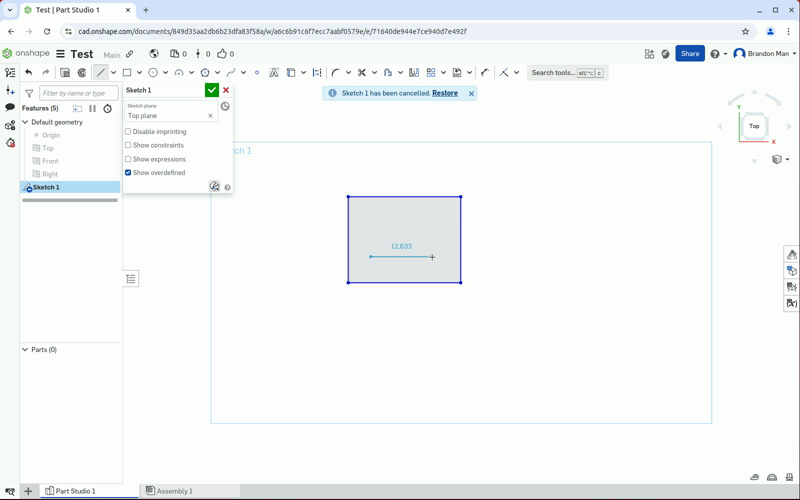
key_up(shift)
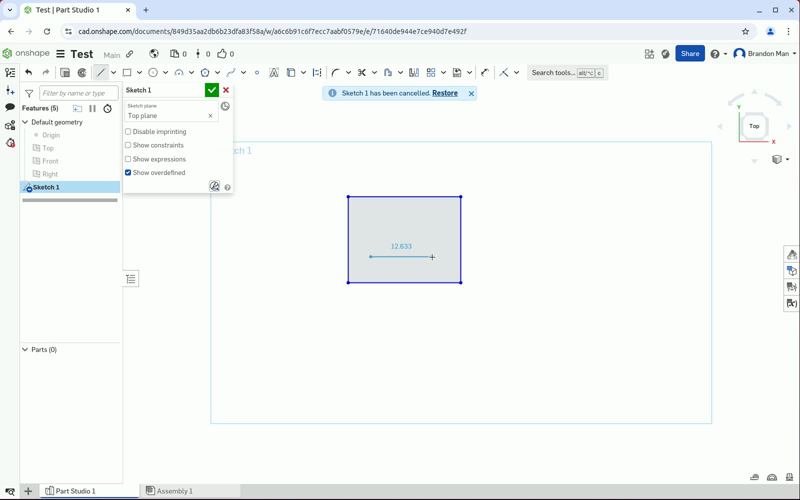
key_down(shift)
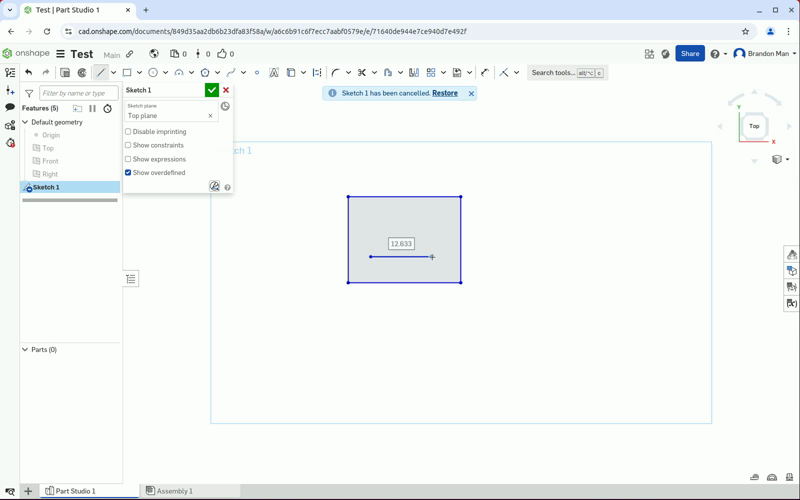
mouse_move(462, 256)
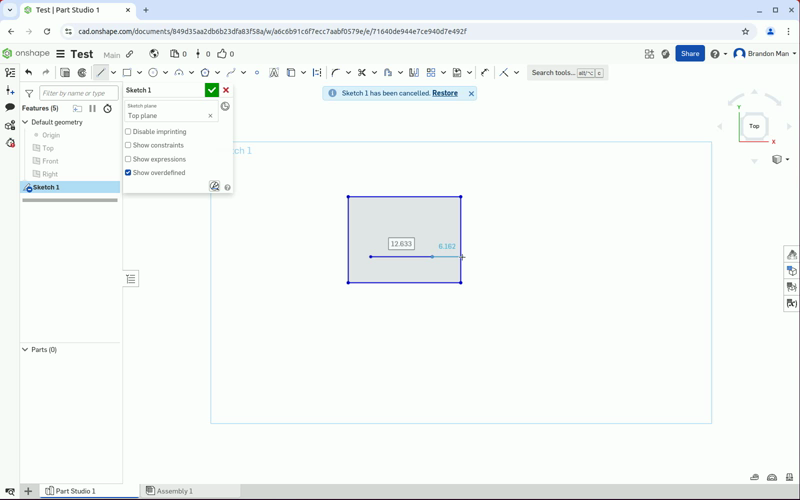
mouse_move(432, 222)
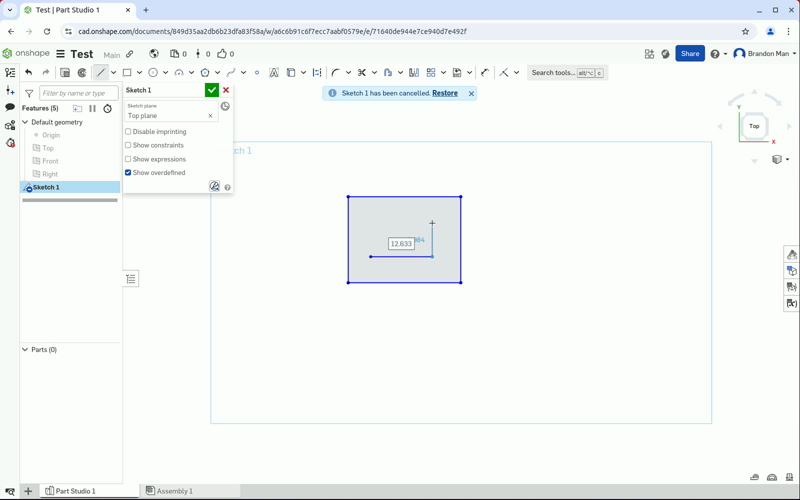
click(432, 222)
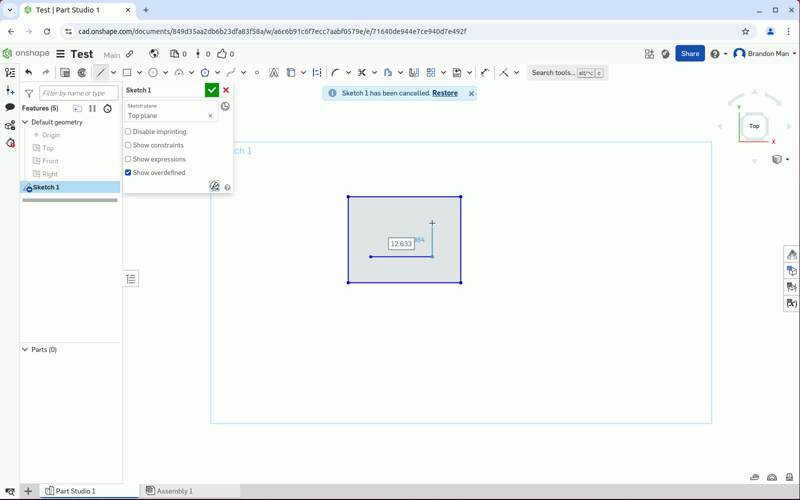
key_up(shift)
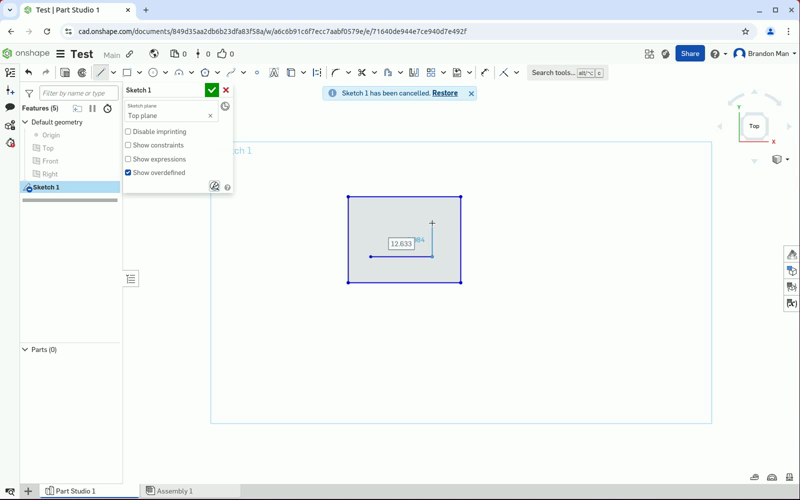
key_down(shift)
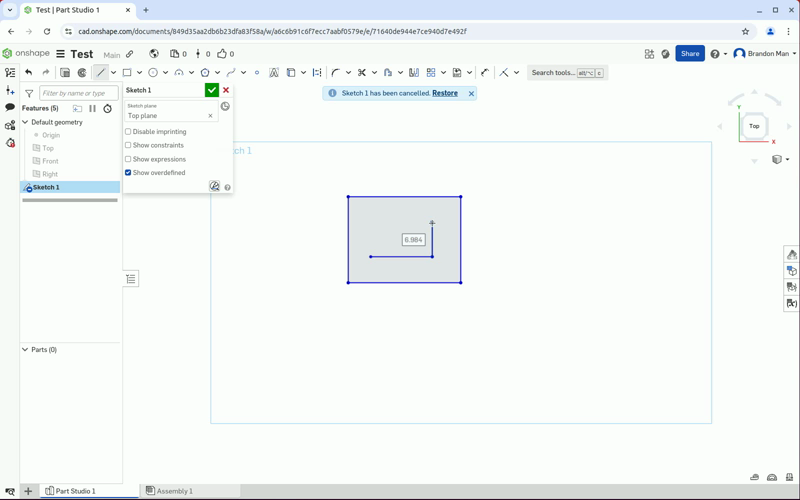
mouse_move(370, 222)
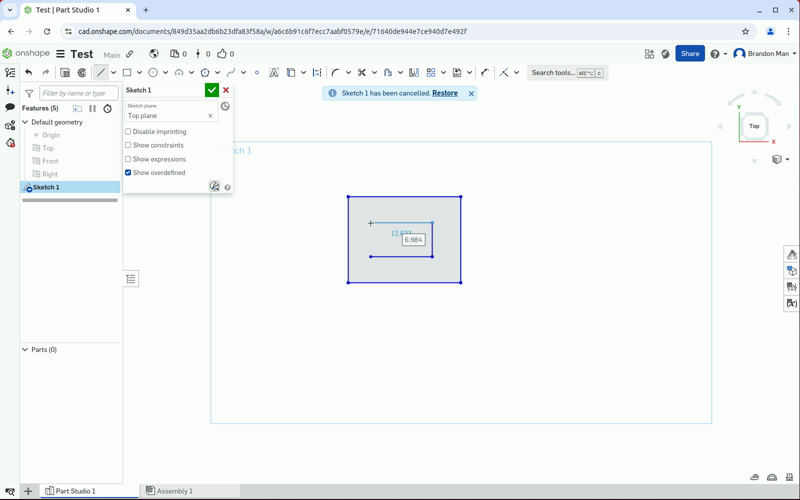
click(370, 222)
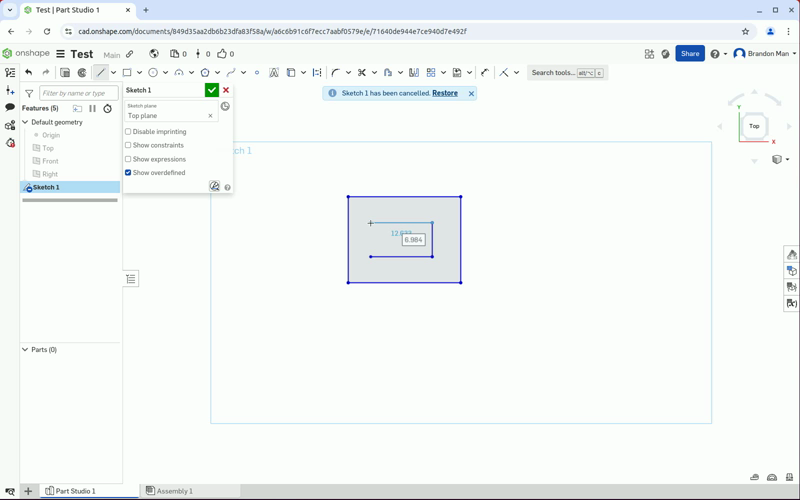
key_up(shift)
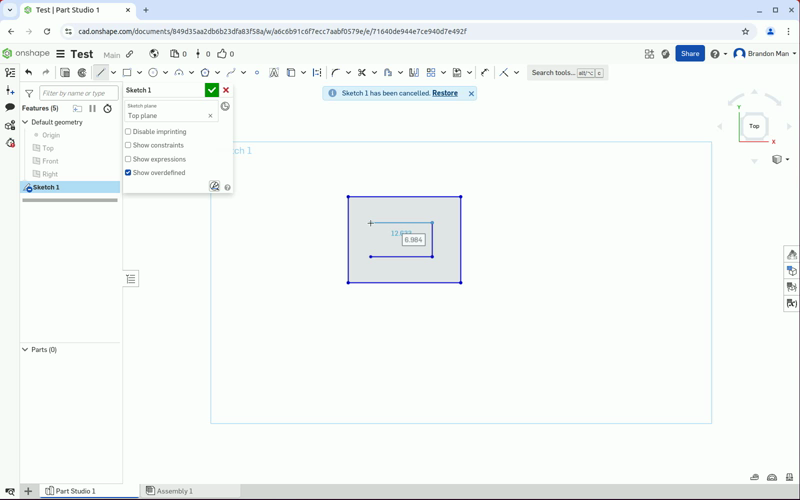
mouse_move(400, 222)
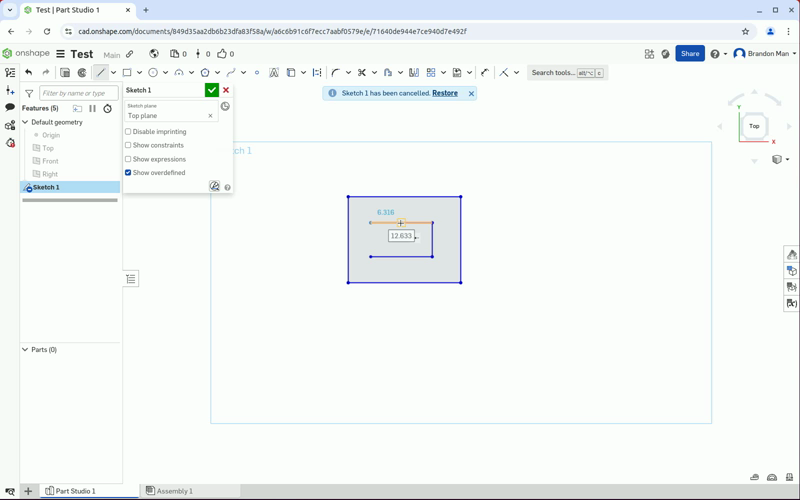
key_down(shift)
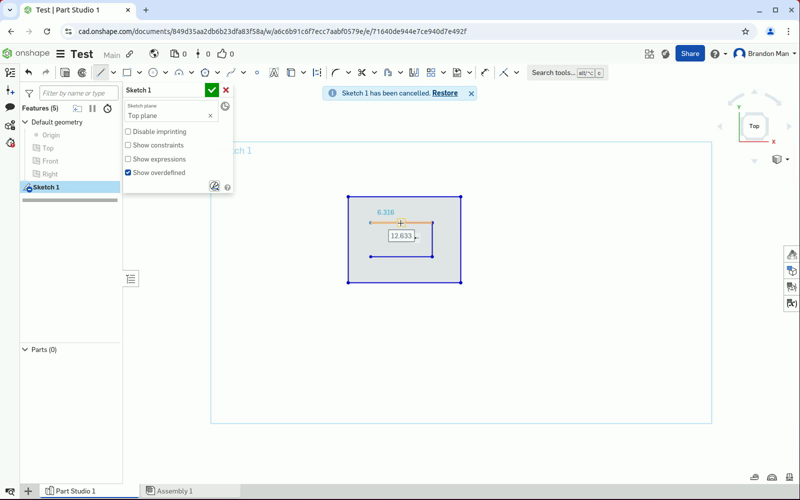
mouse_move(370, 256)
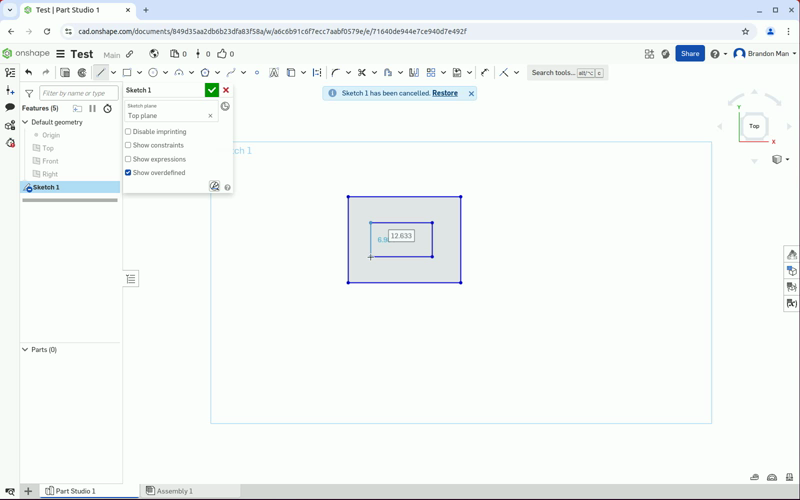
key_up(shift)
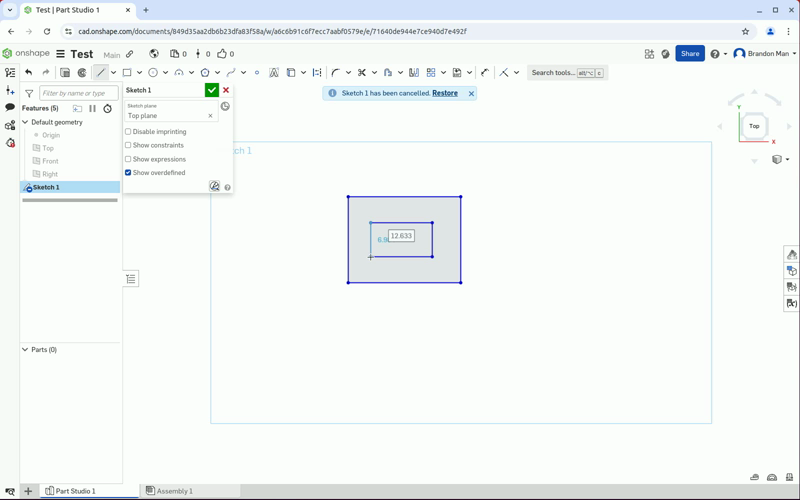
click(370, 256)
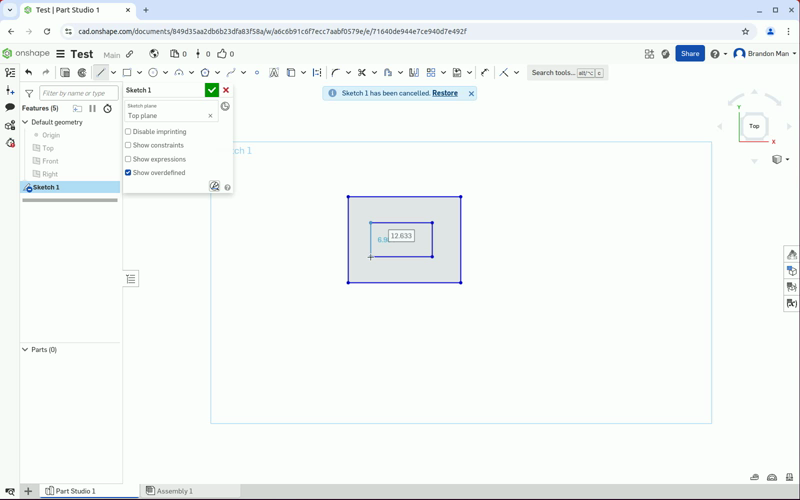
key(esc)
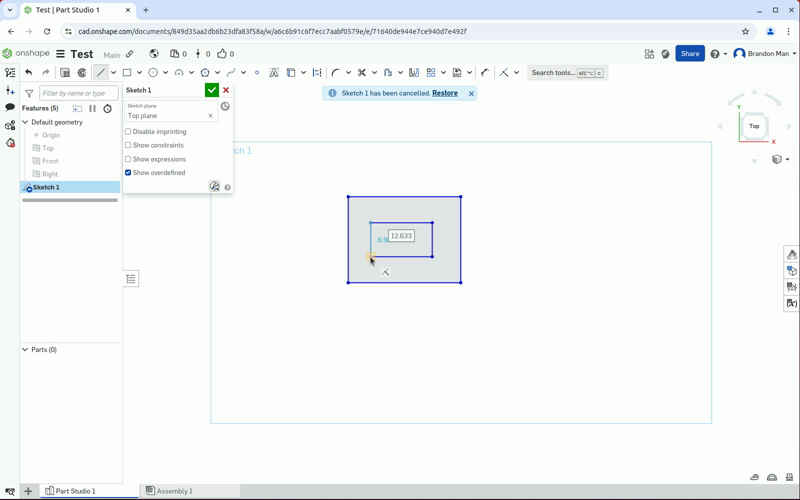
mouse_move(444, 263)
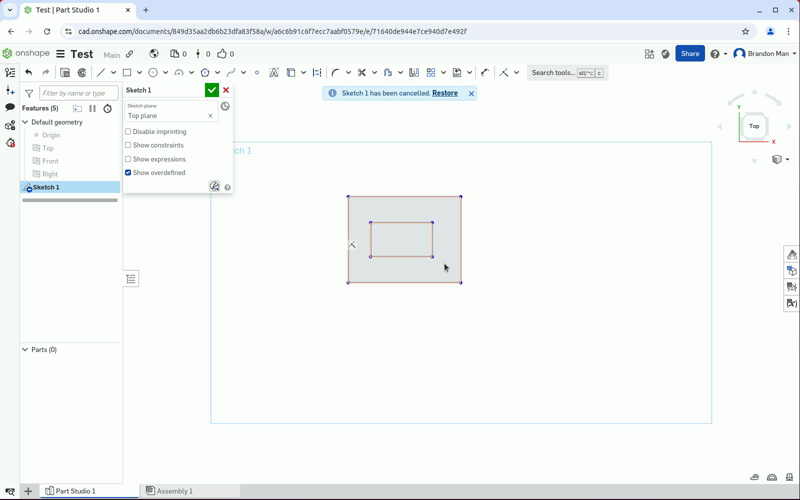
click(444, 263)
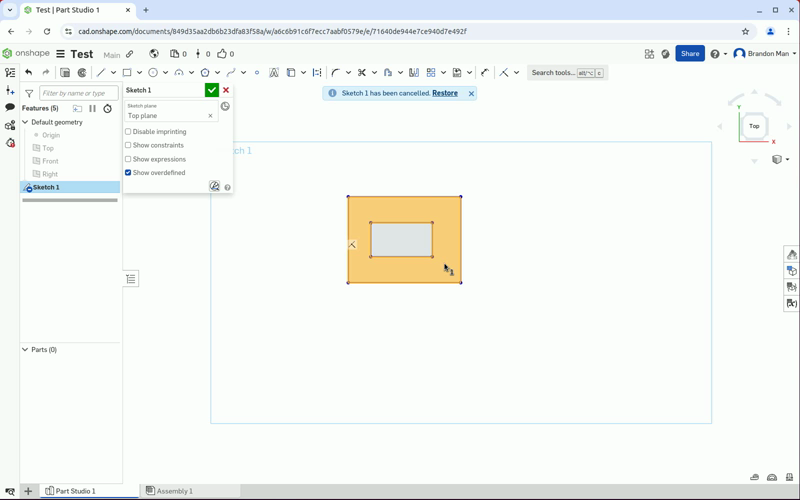
mouse_move(73, 352)
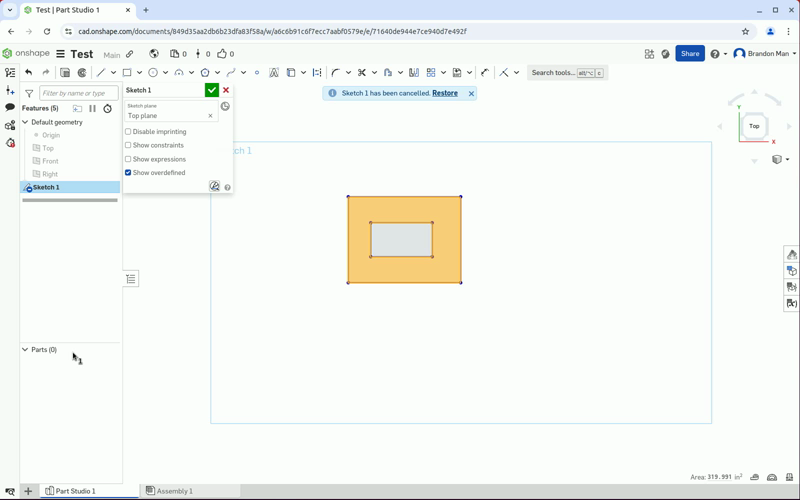
key(shift+y)
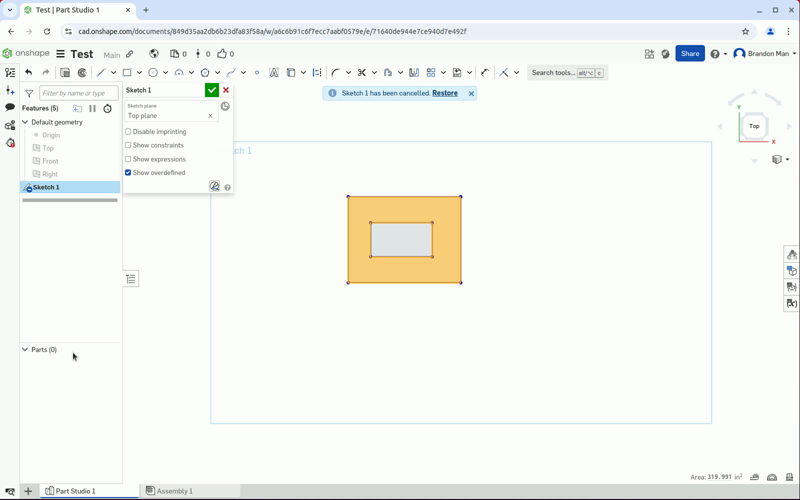
key(shift+e)
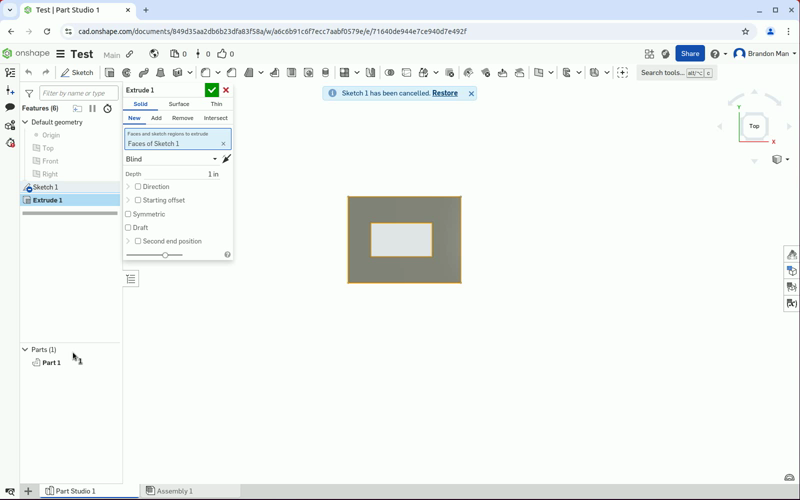
mouse_move(143, 106)
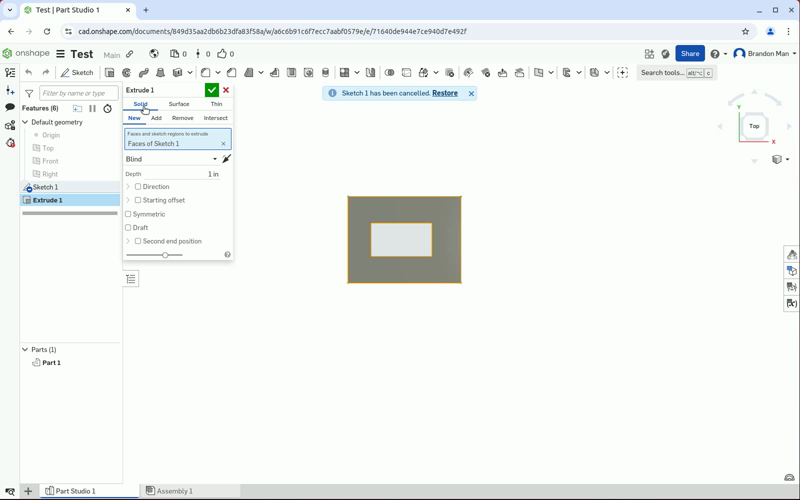
click(143, 106)
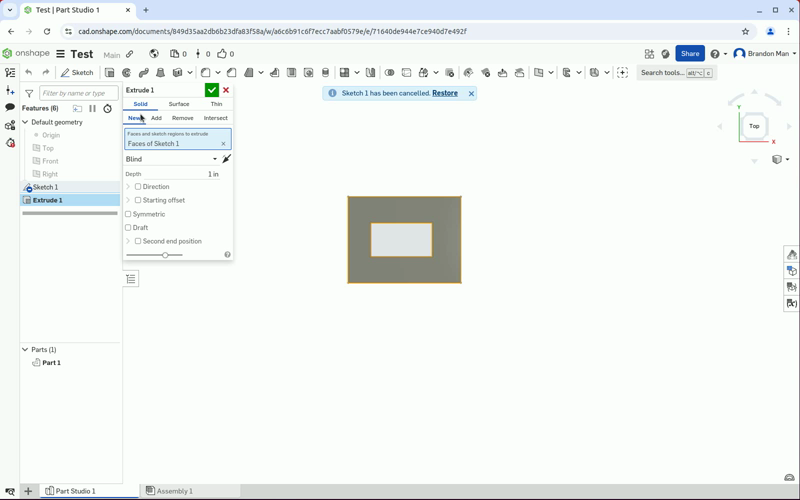
mouse_move(137, 120)
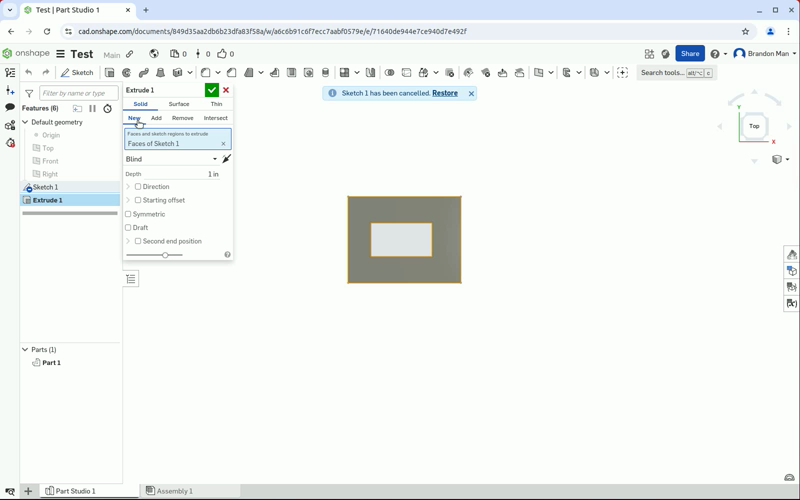
click(137, 120)
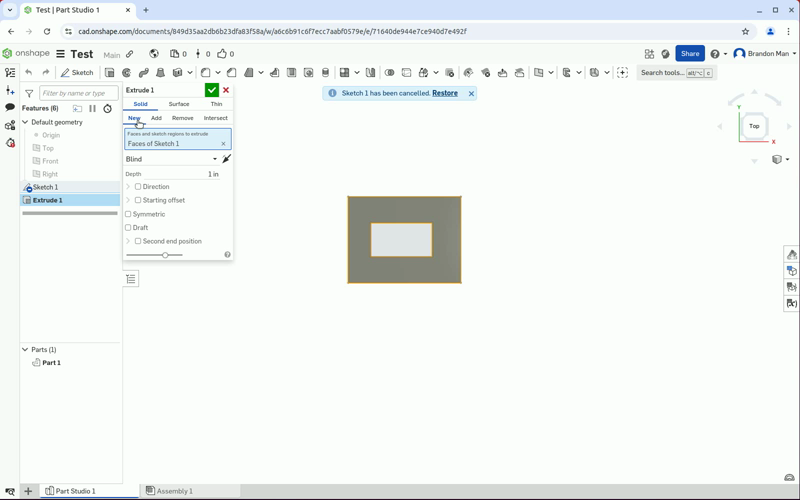
key(tab, 4)
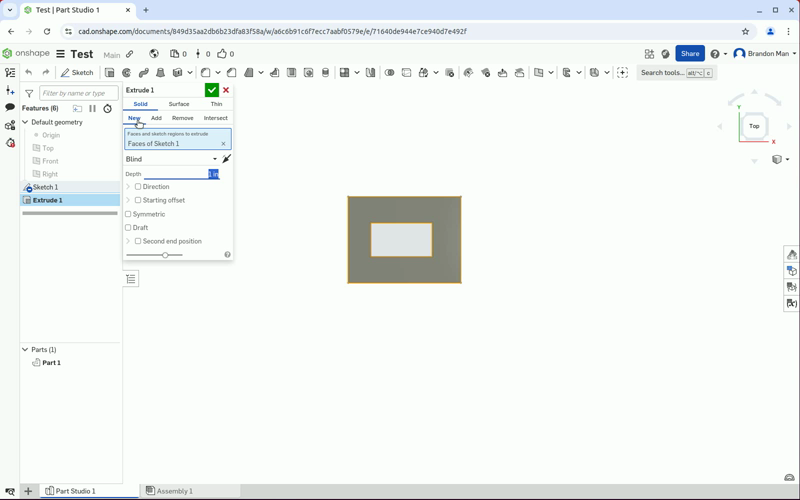
text(17.813)
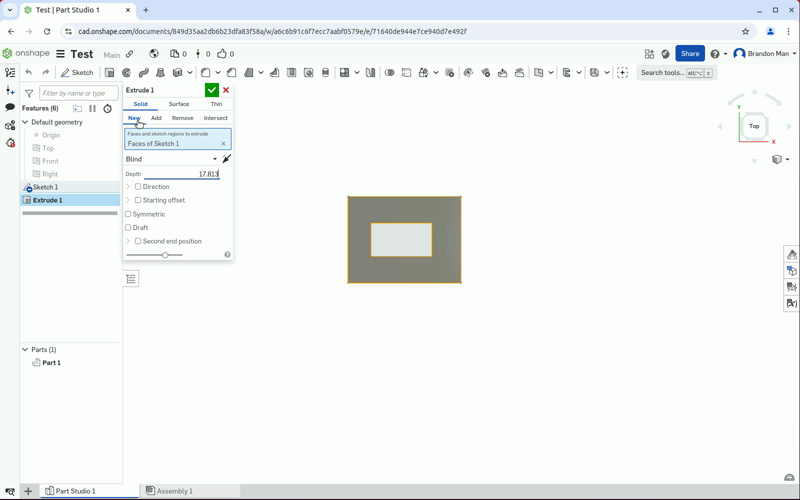
key(enter)
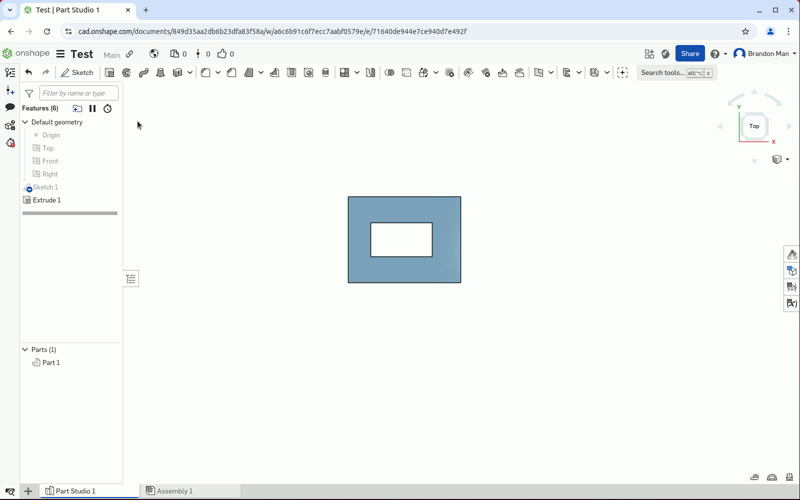
key(shift+h)
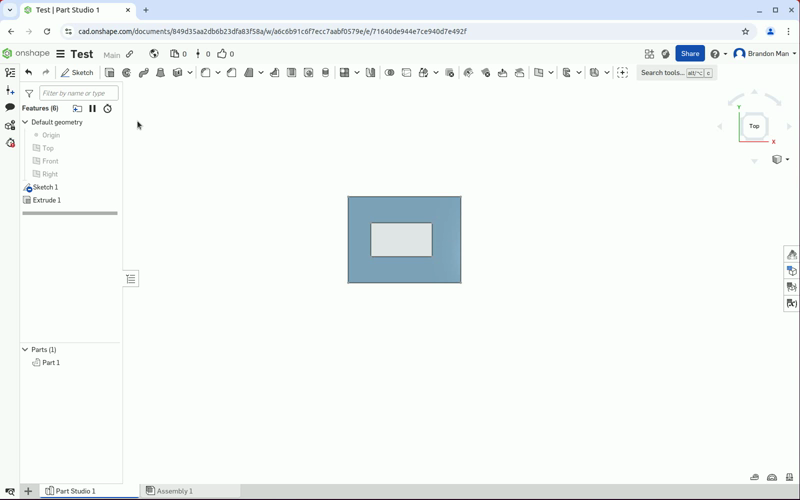
key(shift+h)
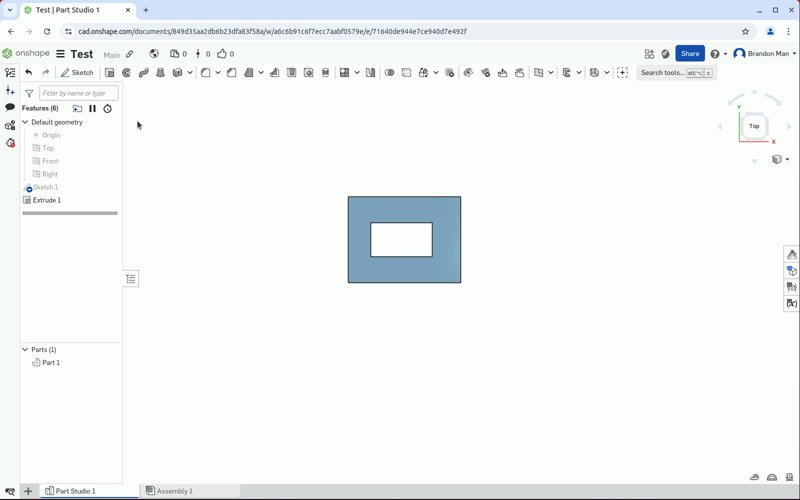
mouse_move(73, 189)
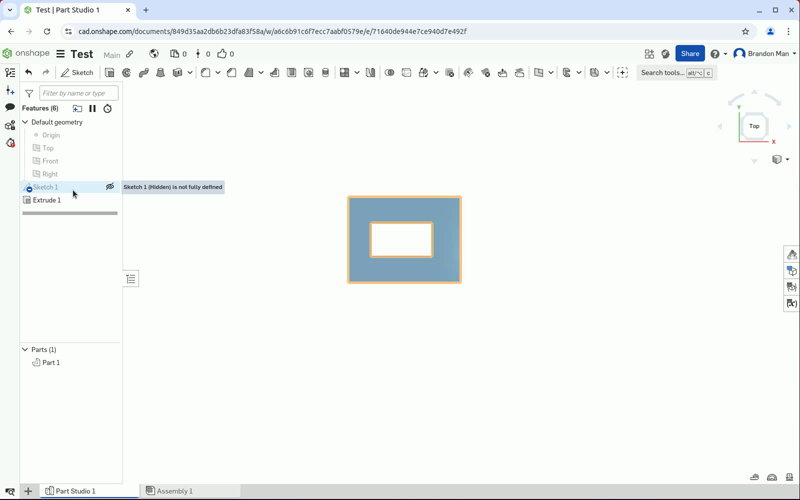
click(73, 189)
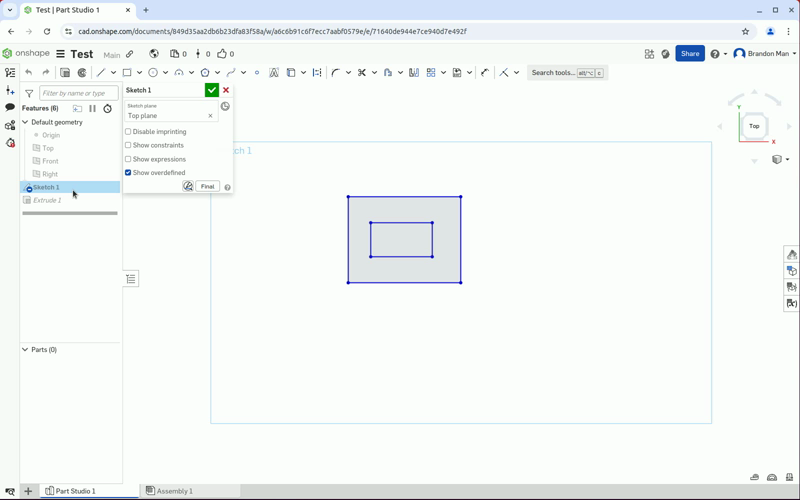
mouse_move(229, 92)
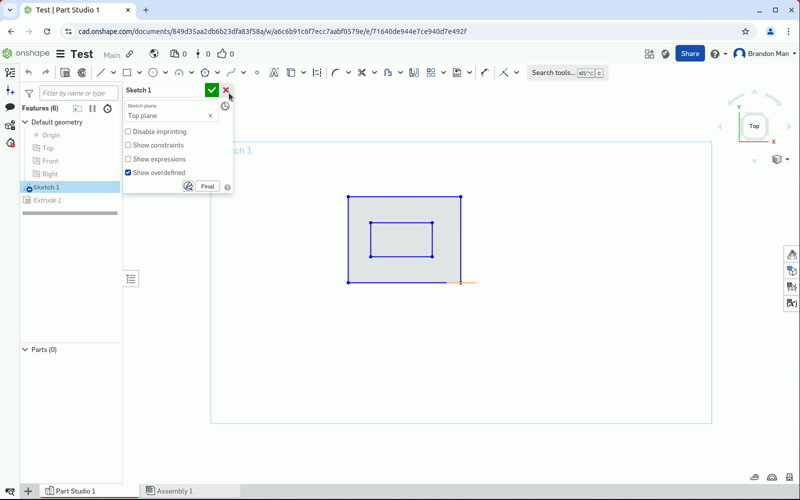
click(229, 92)
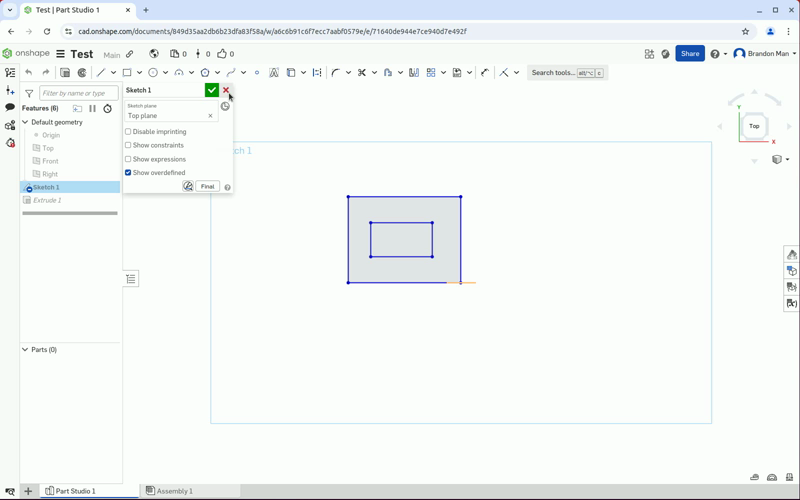
key(shift+s)
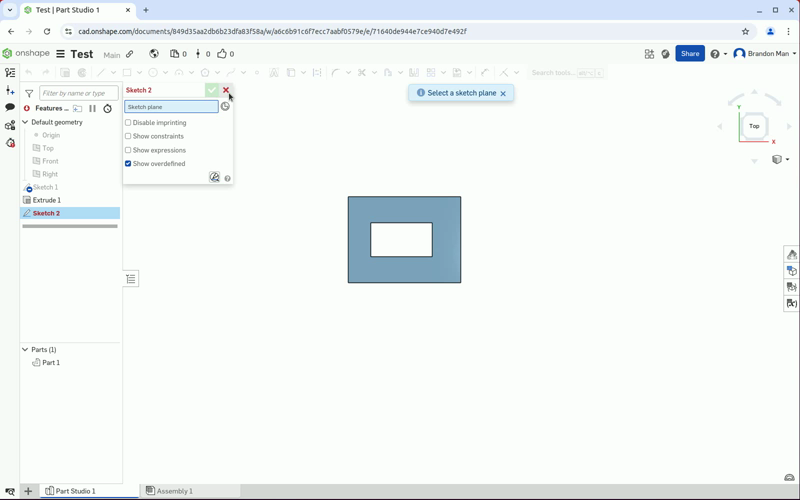
mouse_move(73, 150)
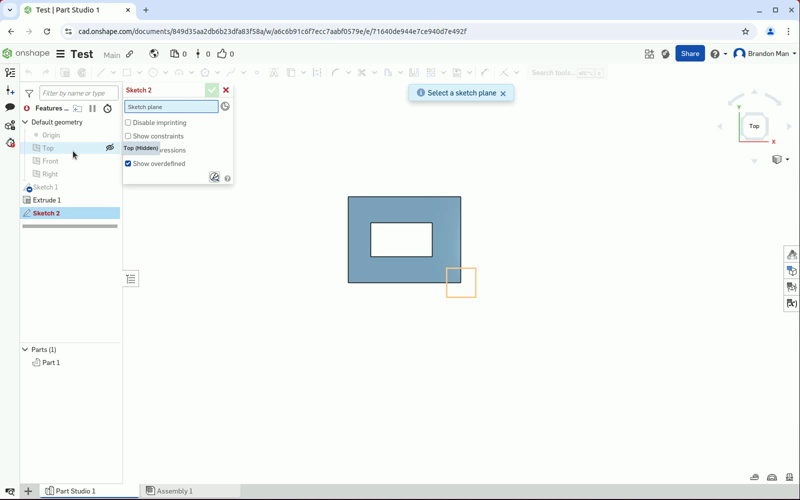
click(73, 150)
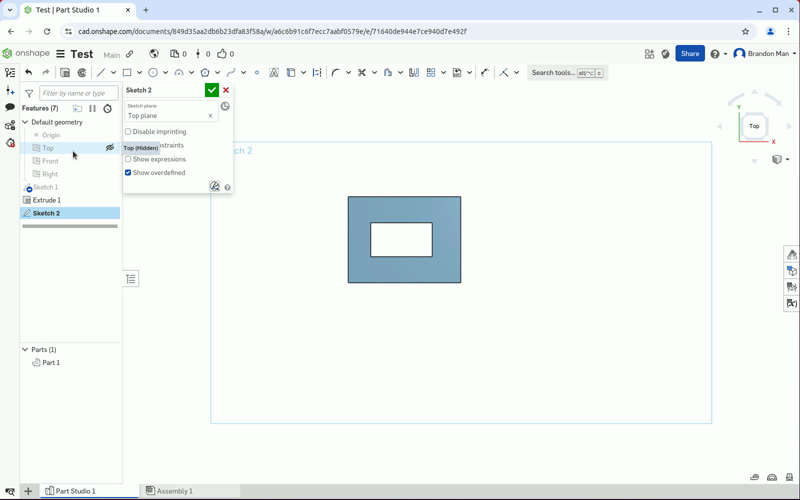
mouse_move(73, 352)
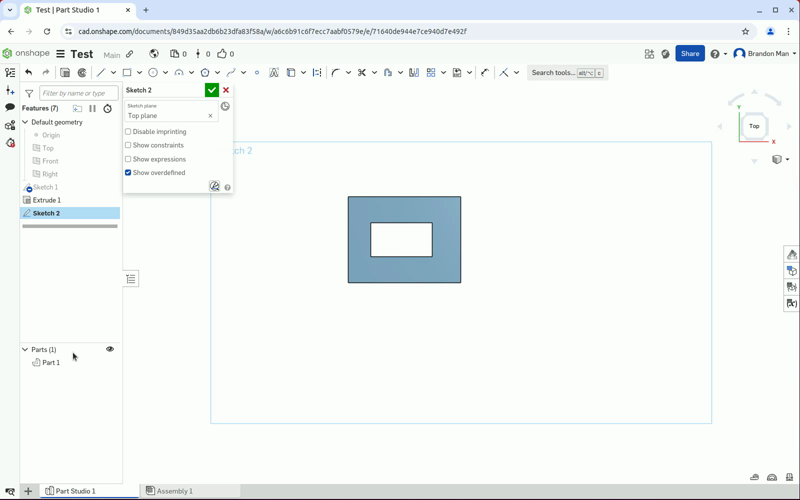
key(y)
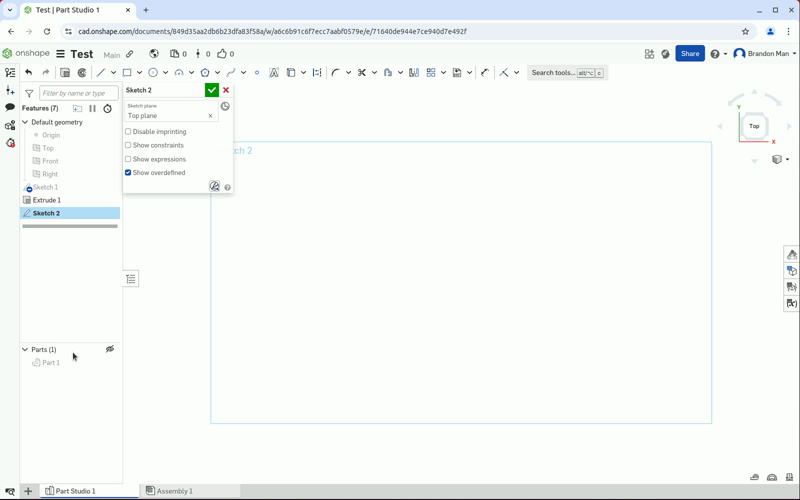
key(l)
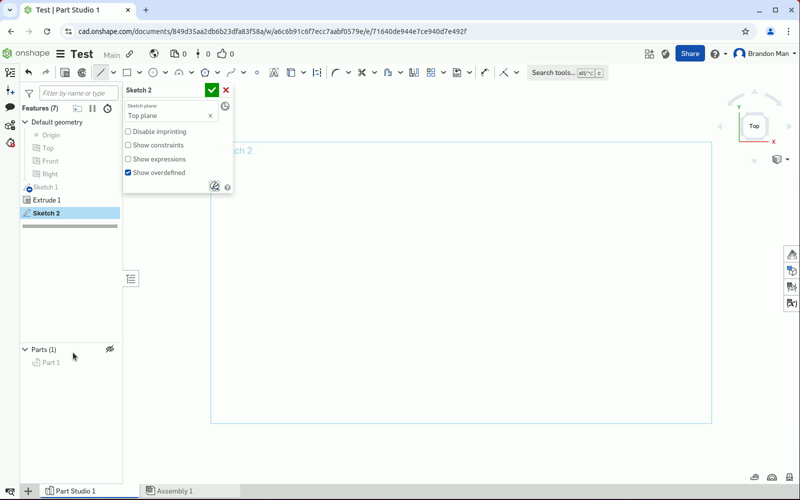
key_down(shift)
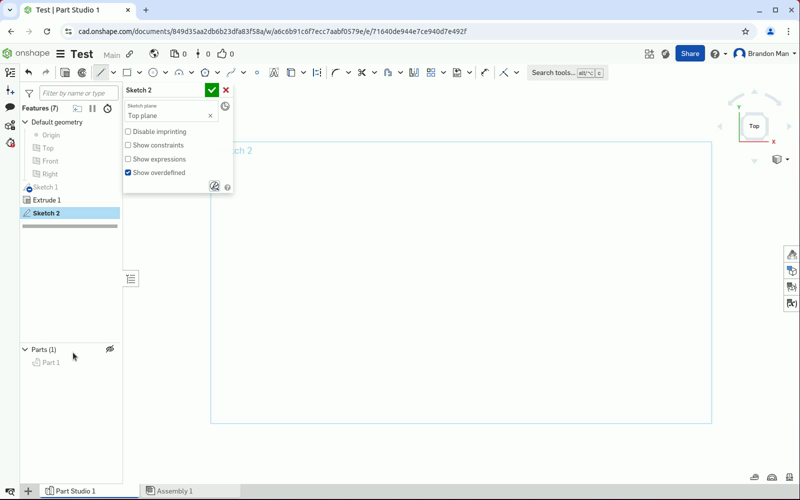
mouse_move(460, 282)
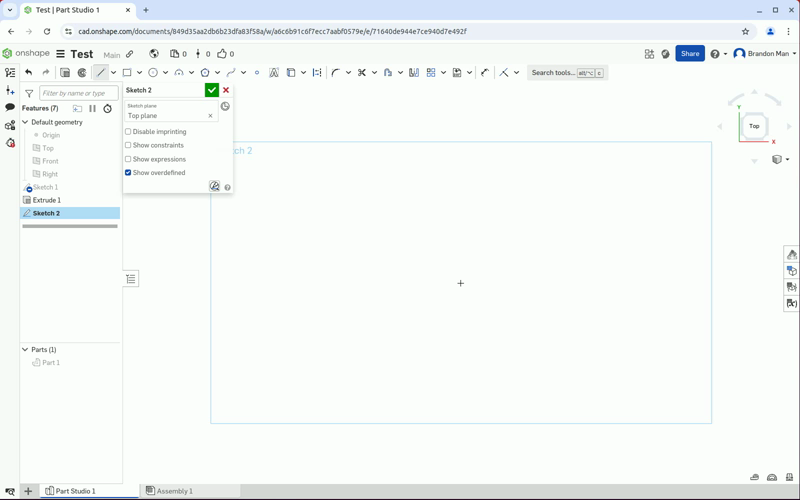
click(460, 282)
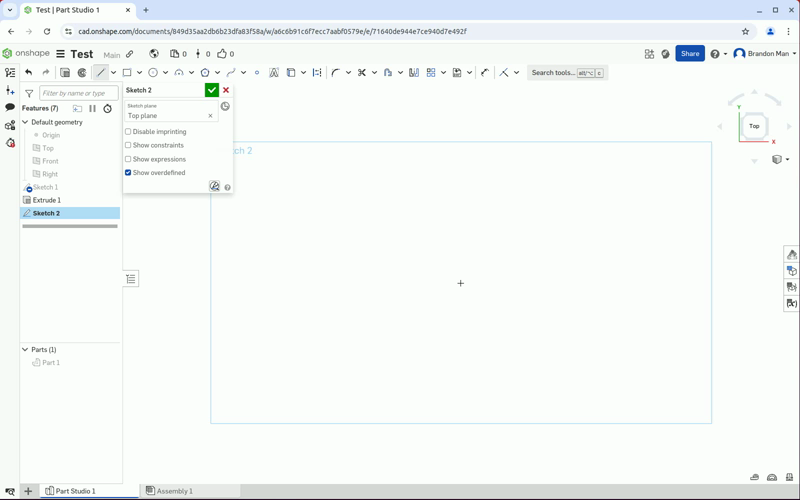
key_up(shift)
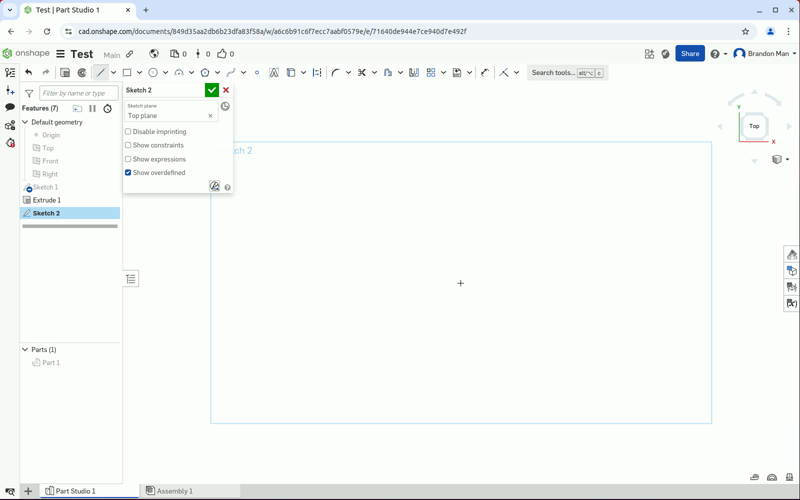
key_down(shift)
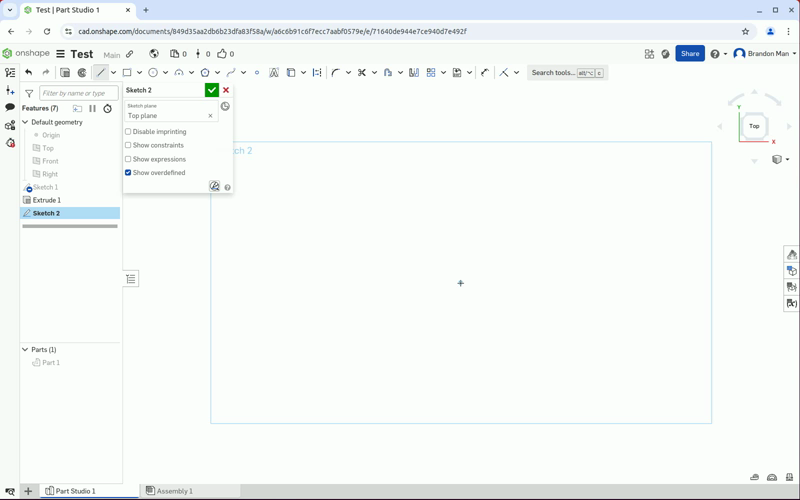
mouse_move(521, 282)
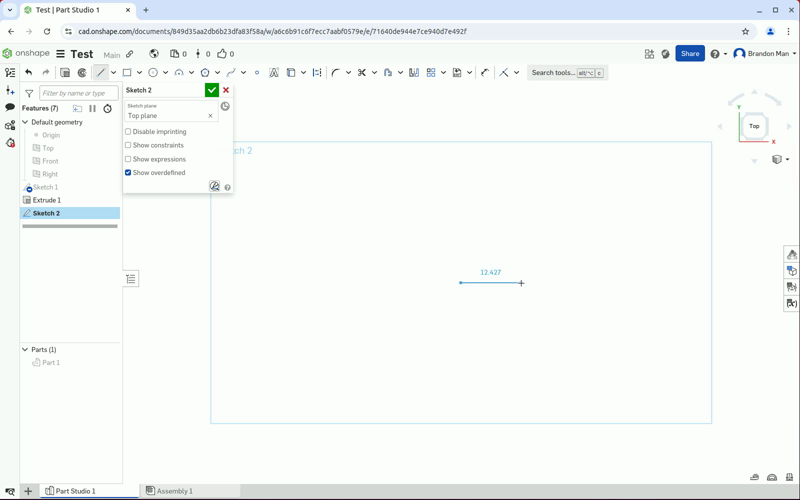
click(521, 282)
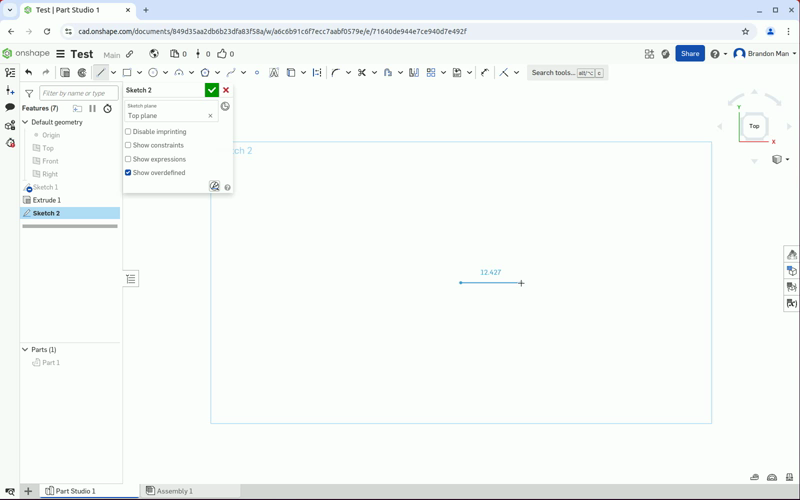
key_up(shift)
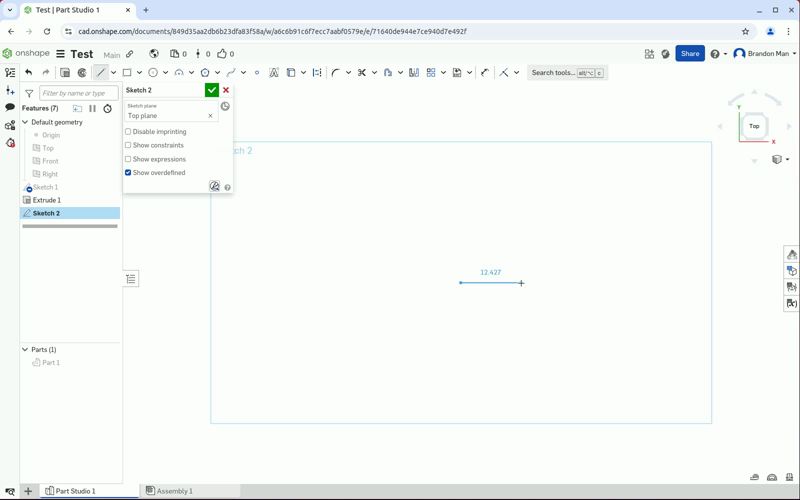
key_down(shift)
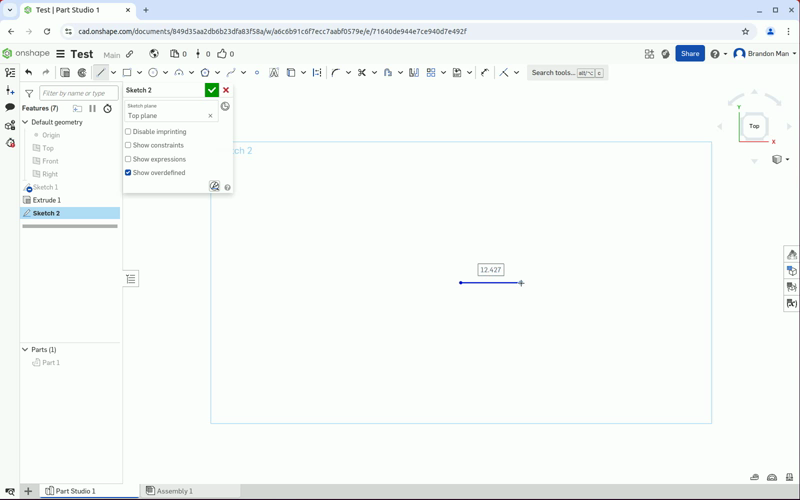
mouse_move(521, 195)
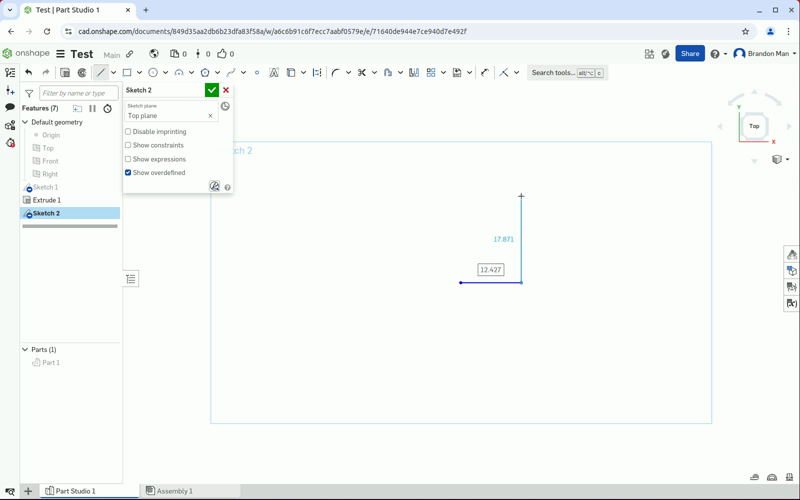
click(521, 195)
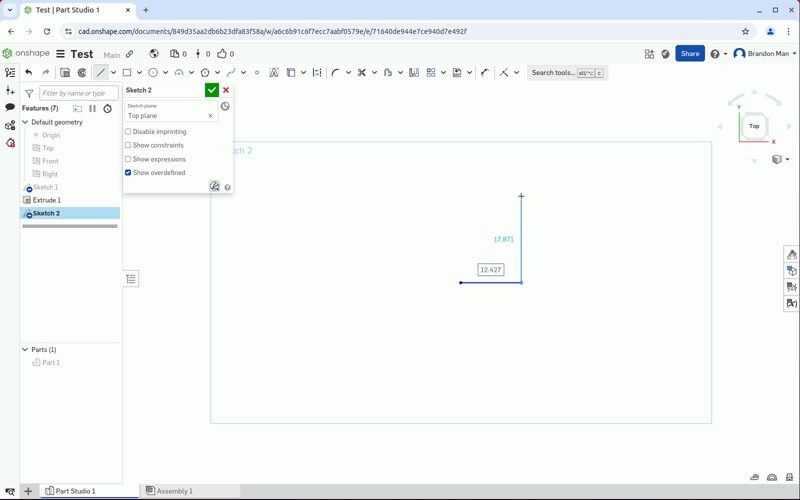
key_up(shift)
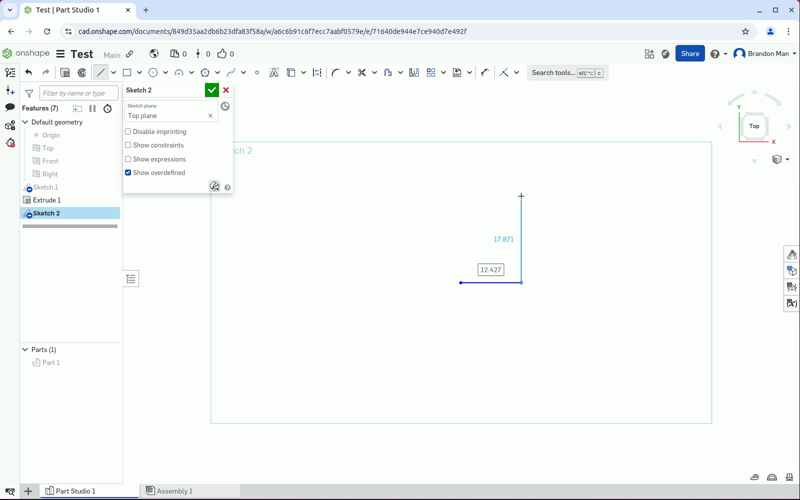
key_down(shift)
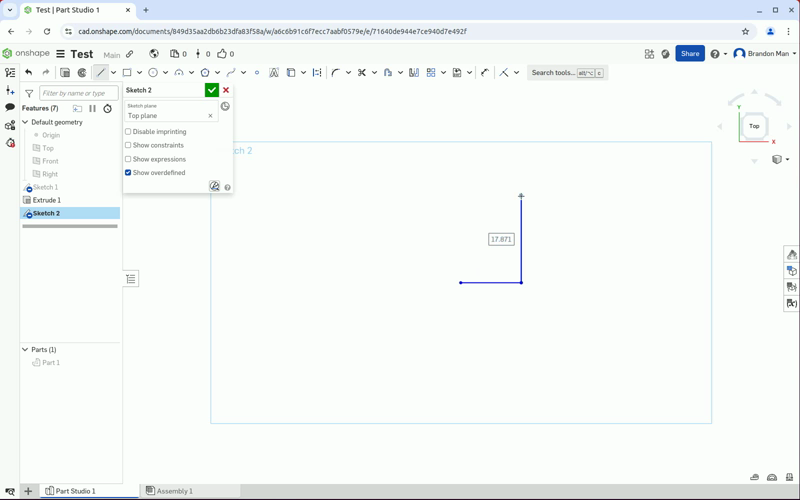
mouse_move(460, 195)
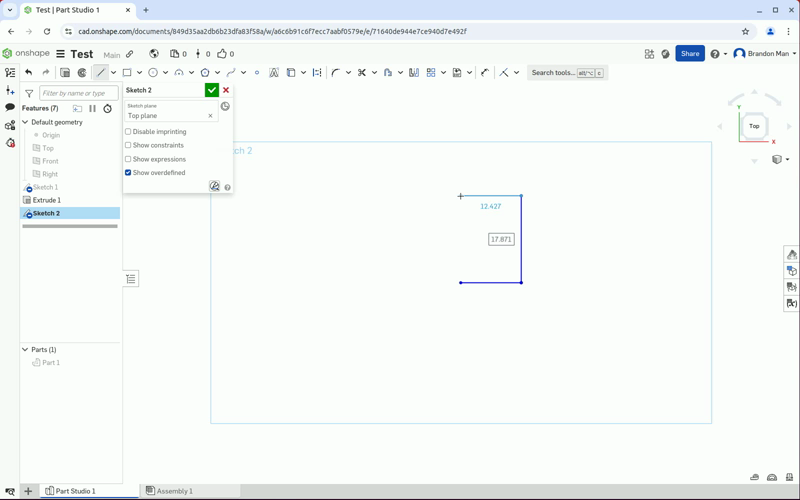
click(460, 195)
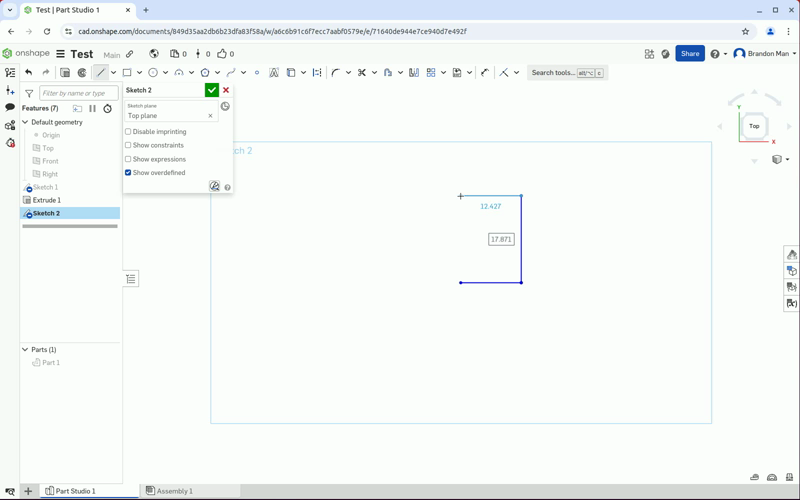
key_up(shift)
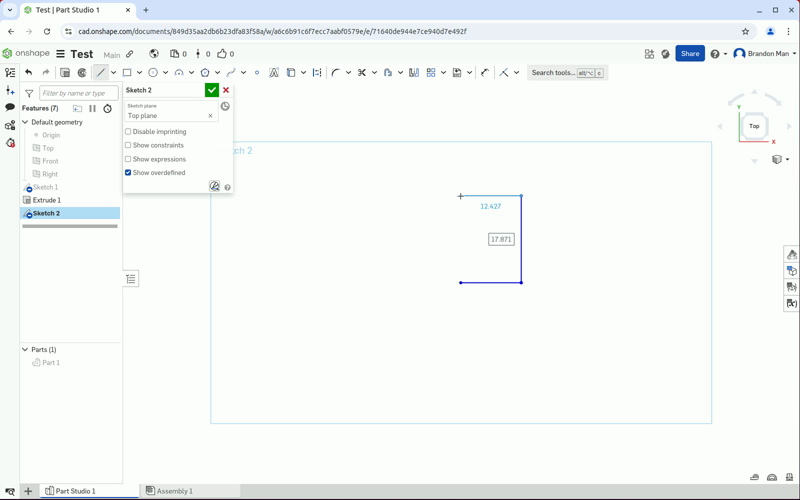
key_down(shift)
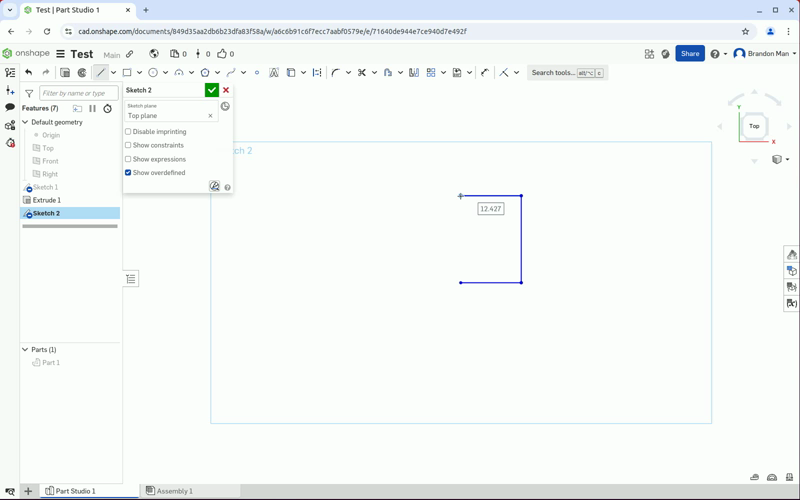
mouse_move(460, 282)
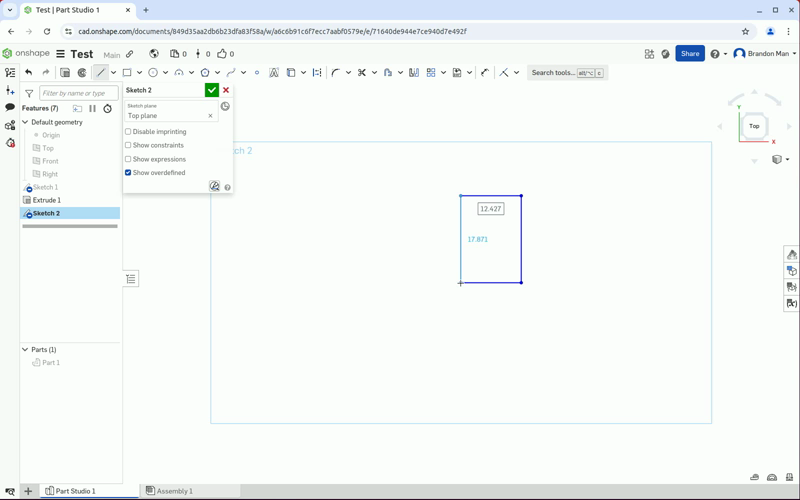
key_up(shift)
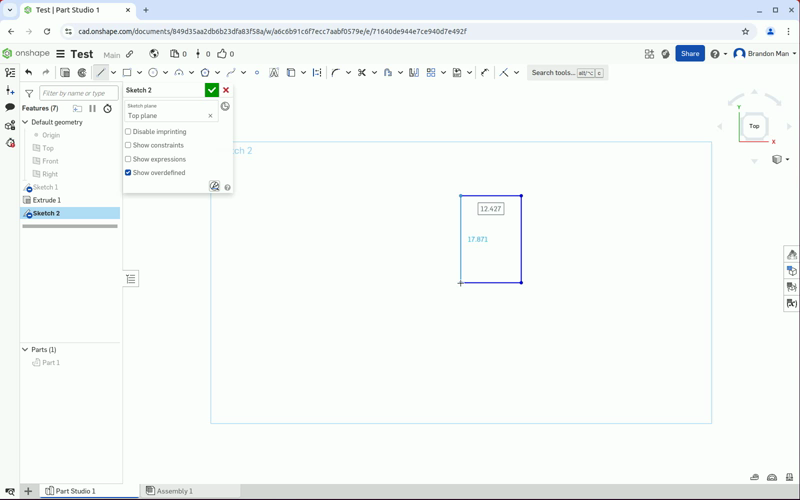
click(460, 282)
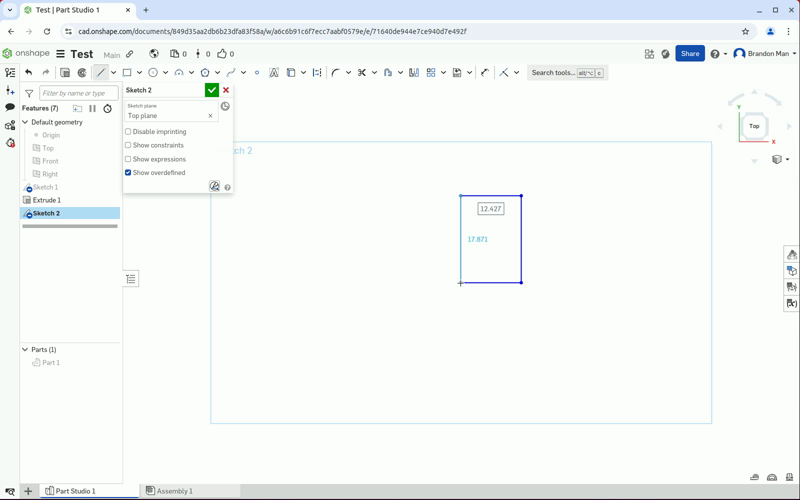
key(esc)
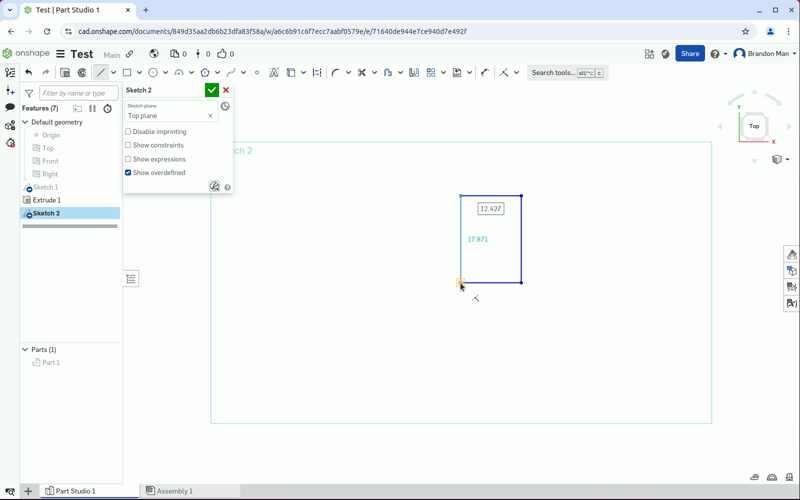
mouse_move(474, 270)
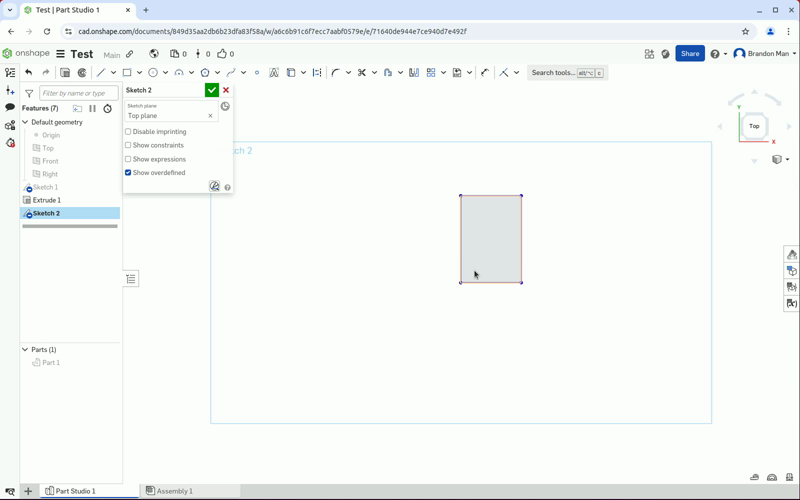
click(474, 270)
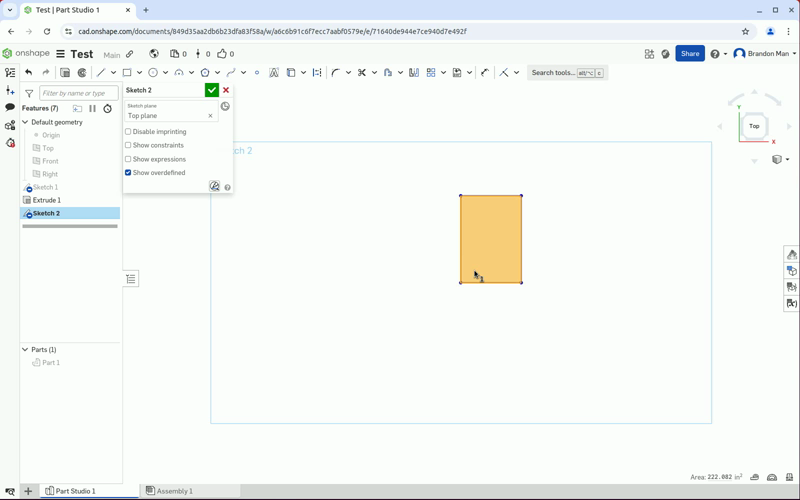
mouse_move(73, 352)
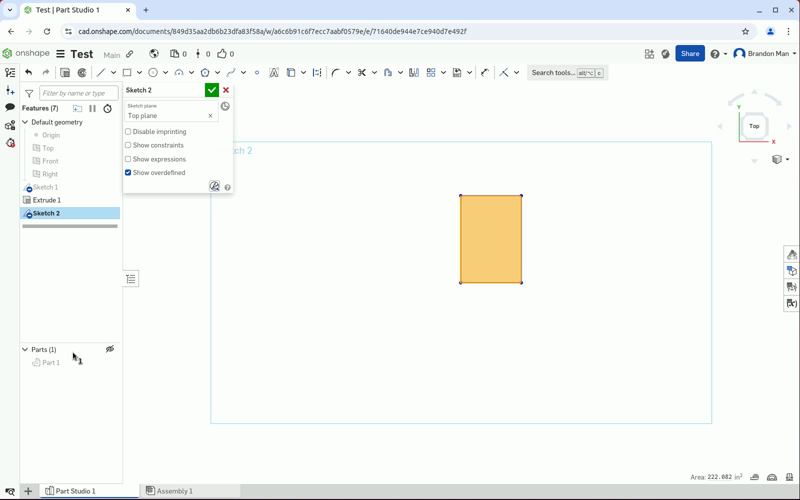
key(shift+y)
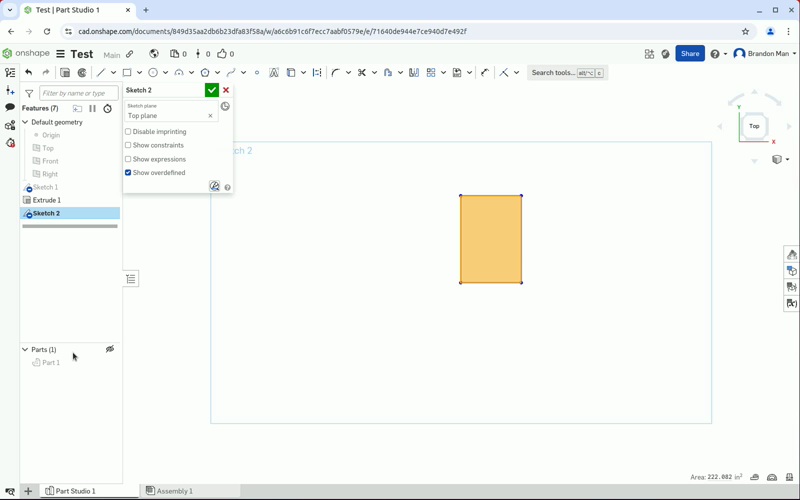
key(shift+e)
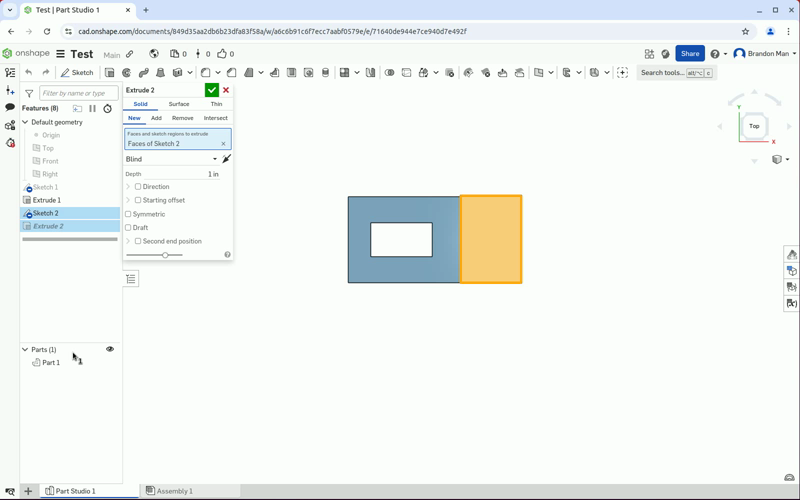
mouse_move(143, 106)
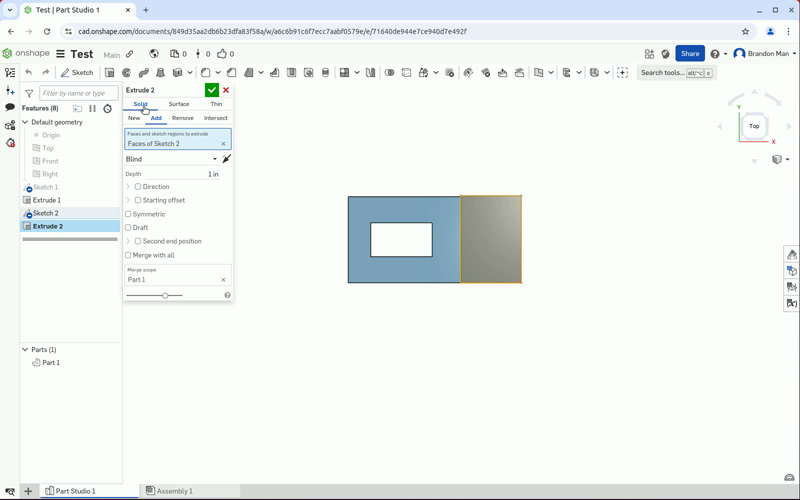
click(143, 106)
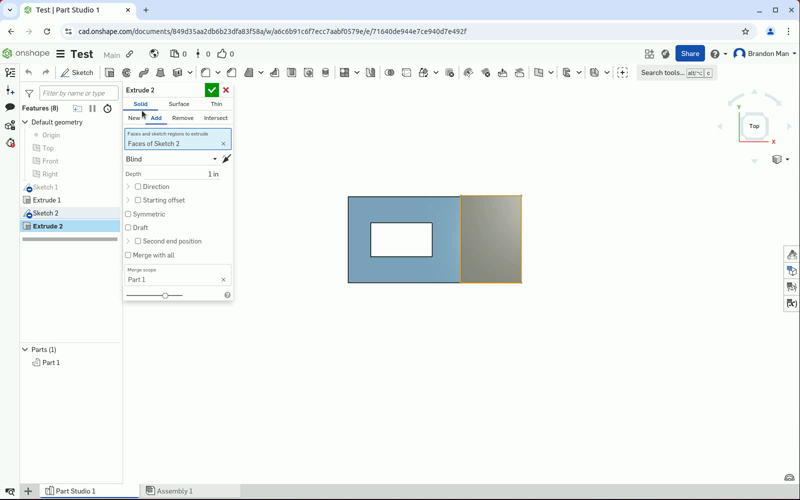
mouse_move(137, 120)
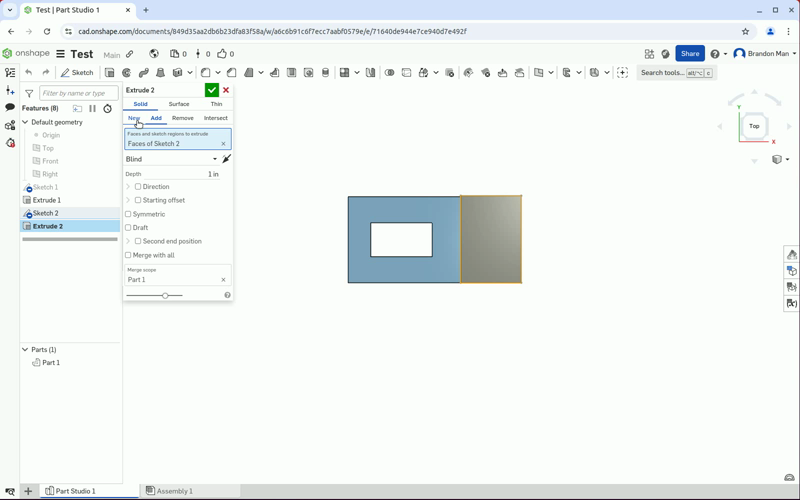
click(137, 120)
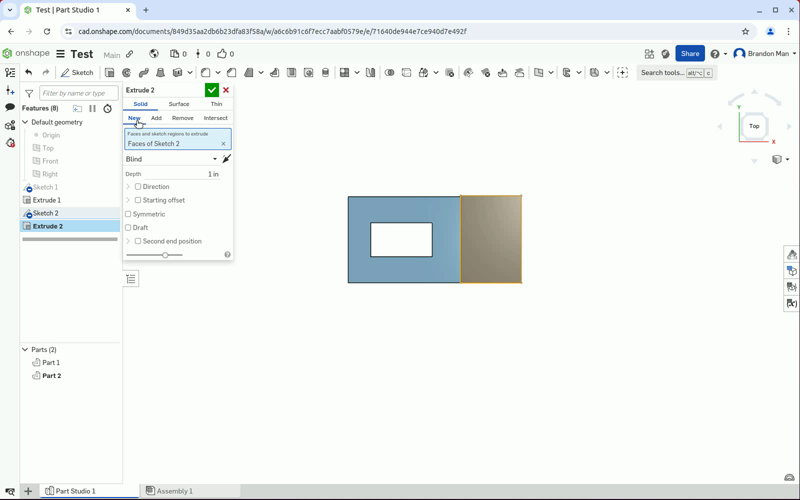
key(tab, 4)
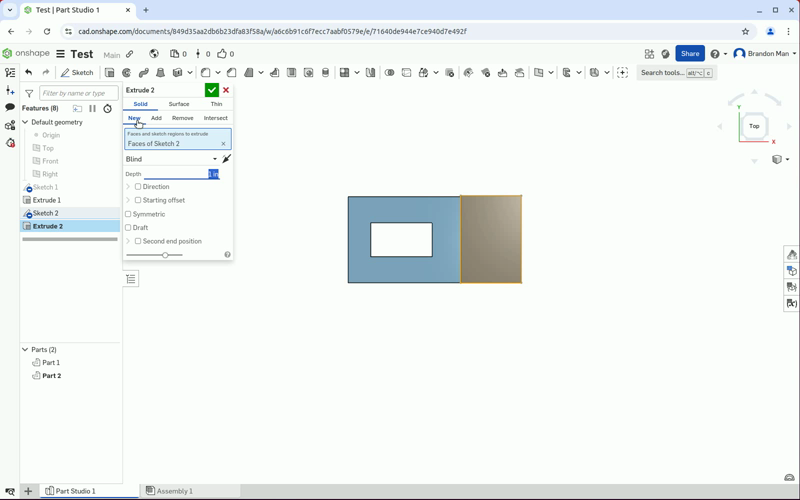
text(5.296)
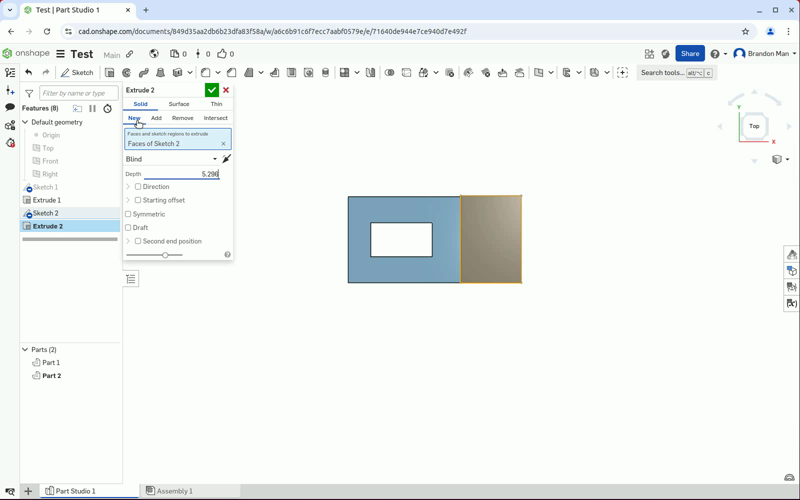
key(enter)
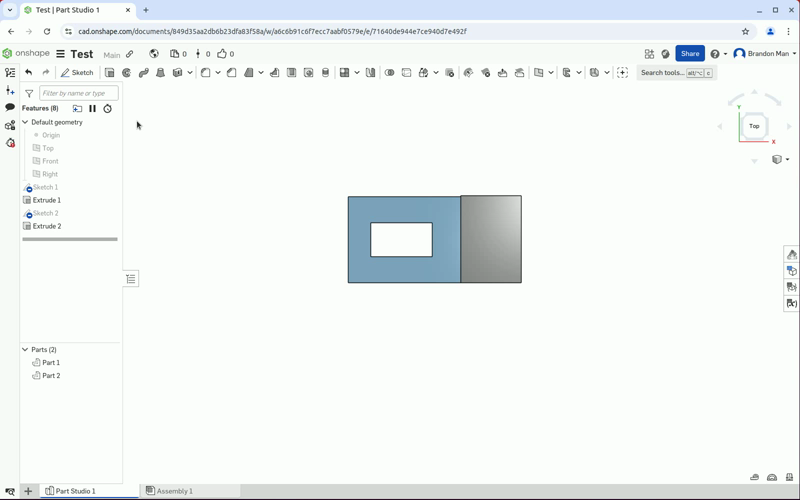
key(shift+h)
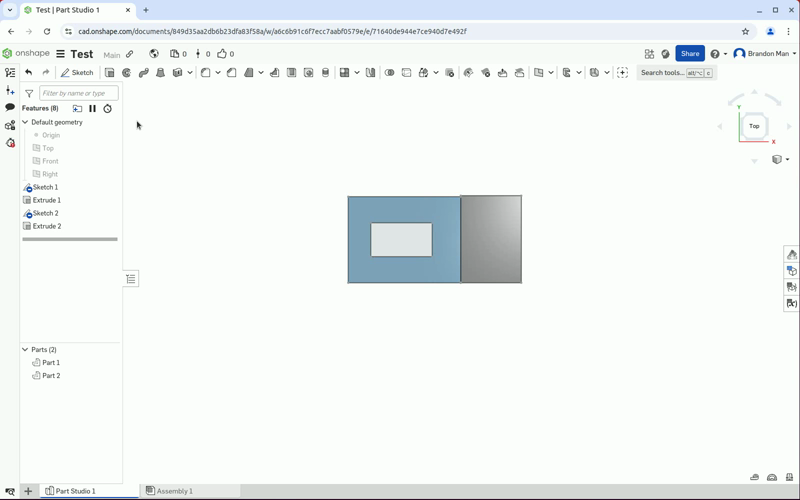
key(shift+h)
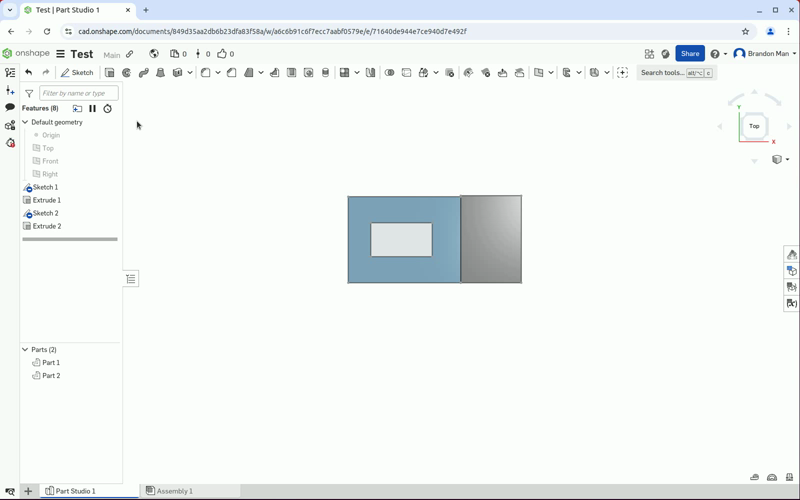
key(shift+7)
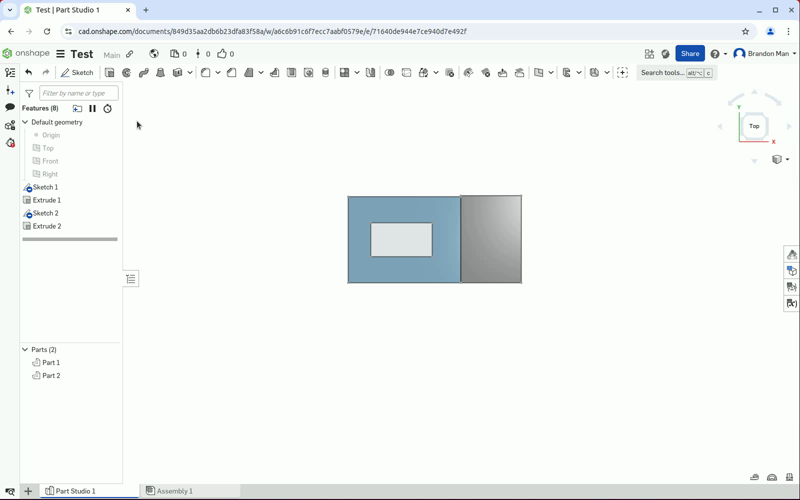
key(up, 3)
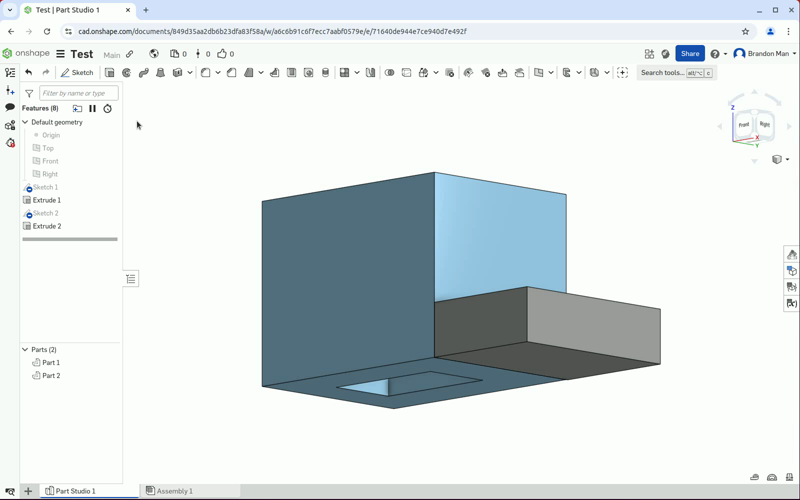
key(left, 3)
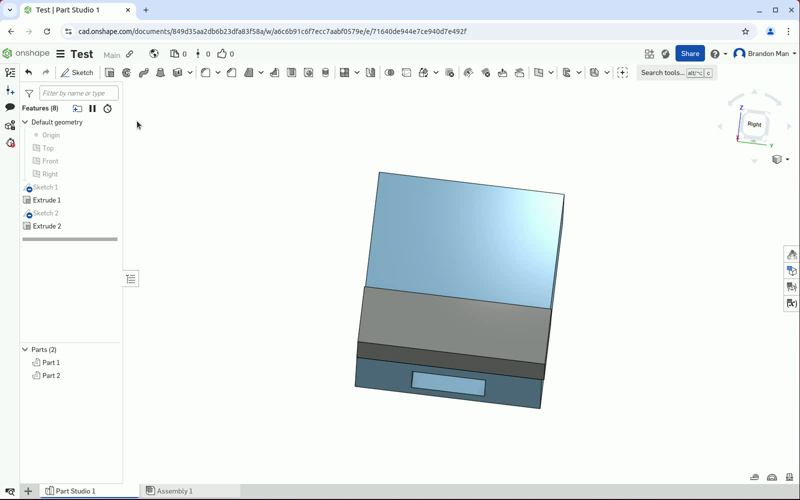
key(right, 3)
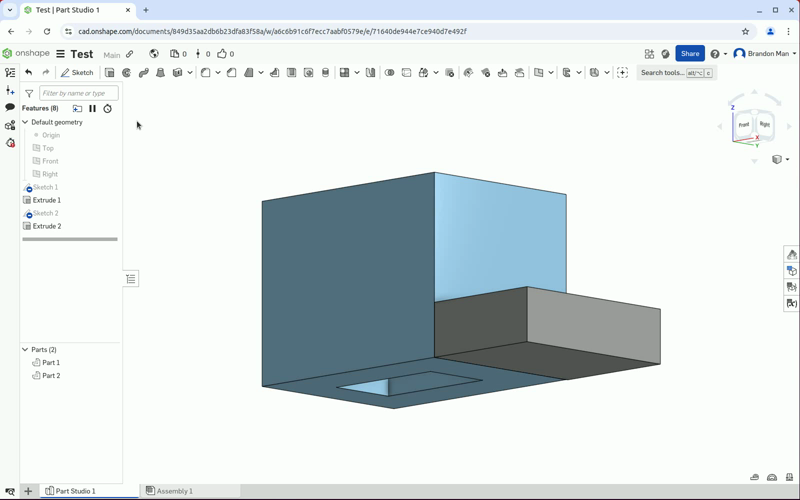
key(down, 3)
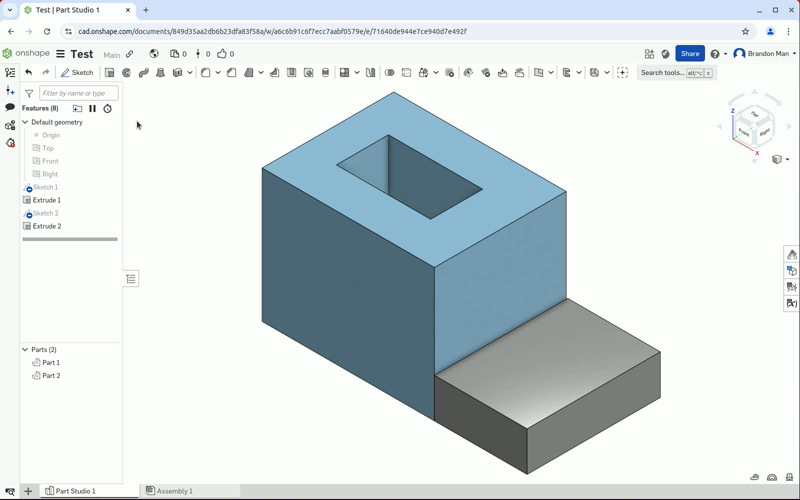
mouse_move(73, 189)
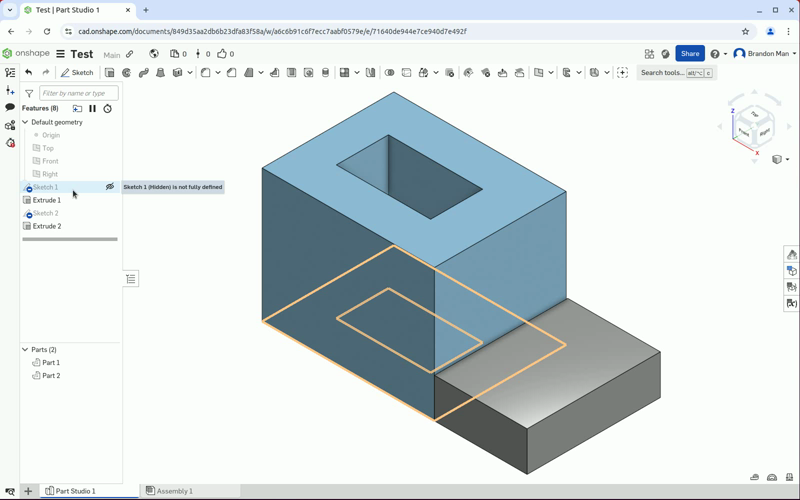
click(73, 189)